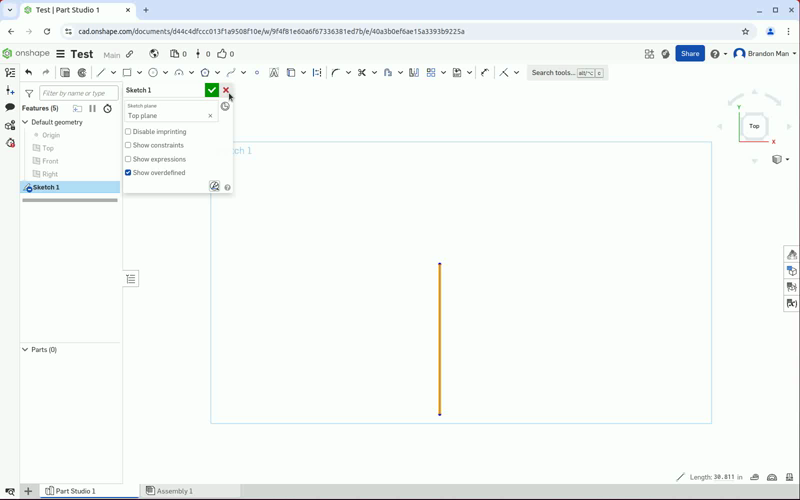
key(shift+h)
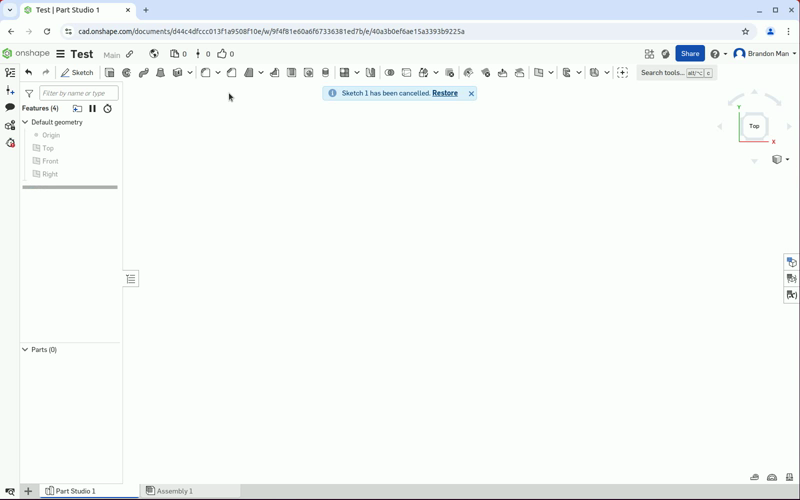
mouse_move(73, 352)
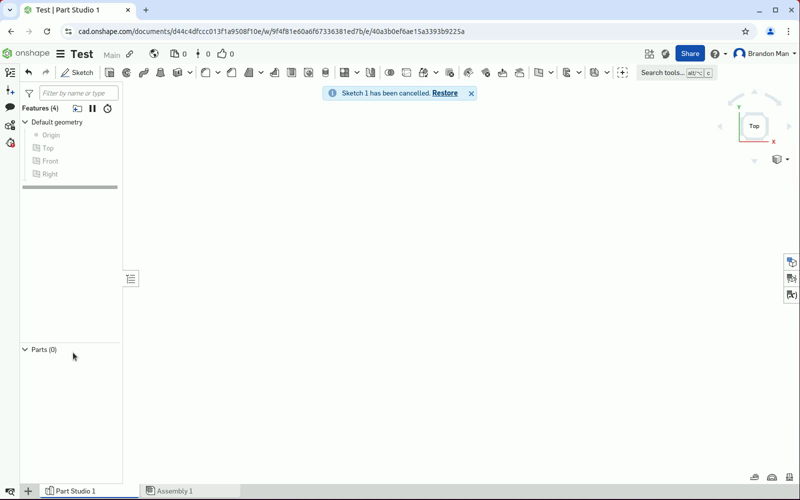
key(y)
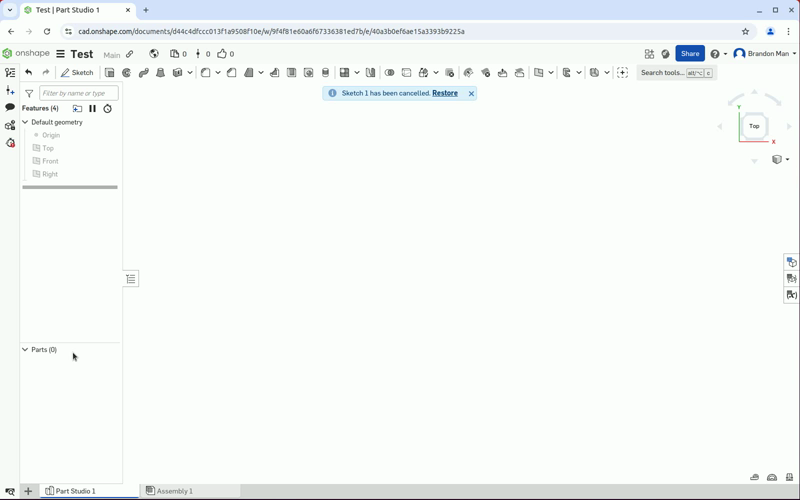
key(shift+p)
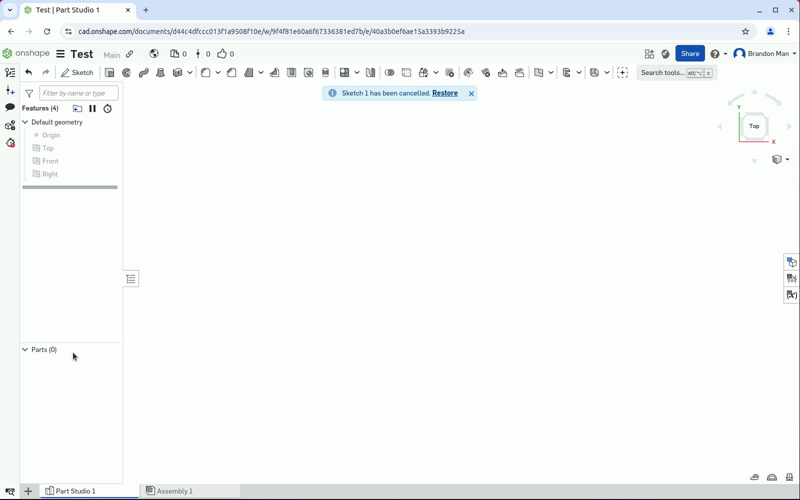
key(space)
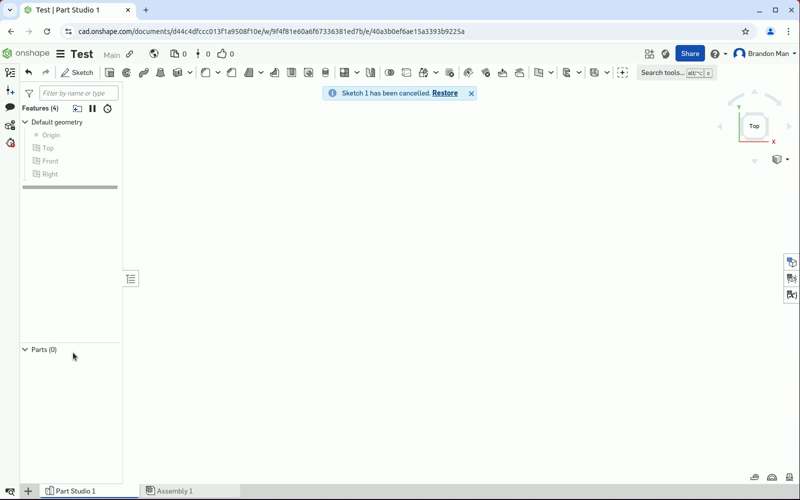
key_down(shift)
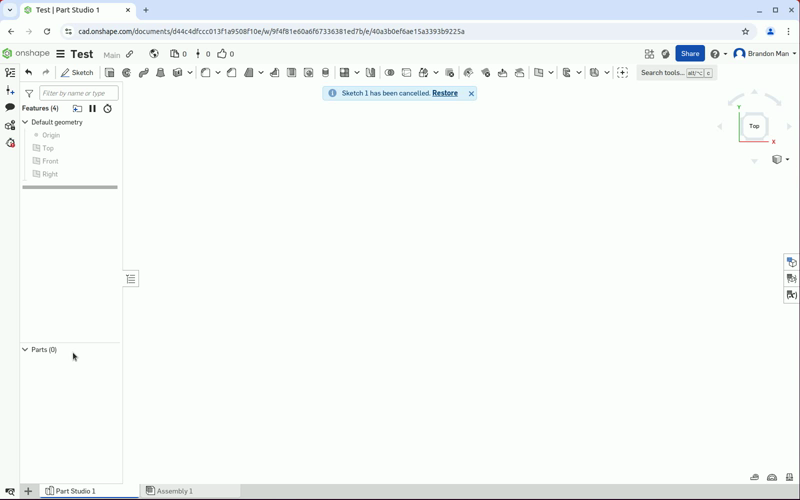
key(up)
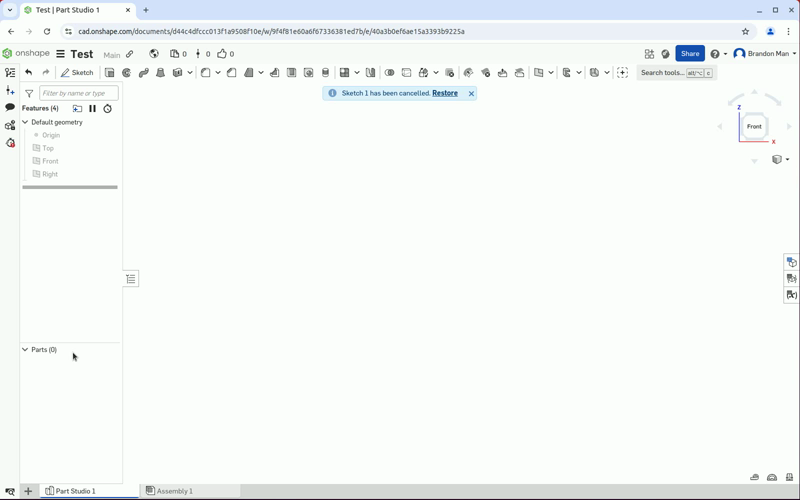
key_up(shift)
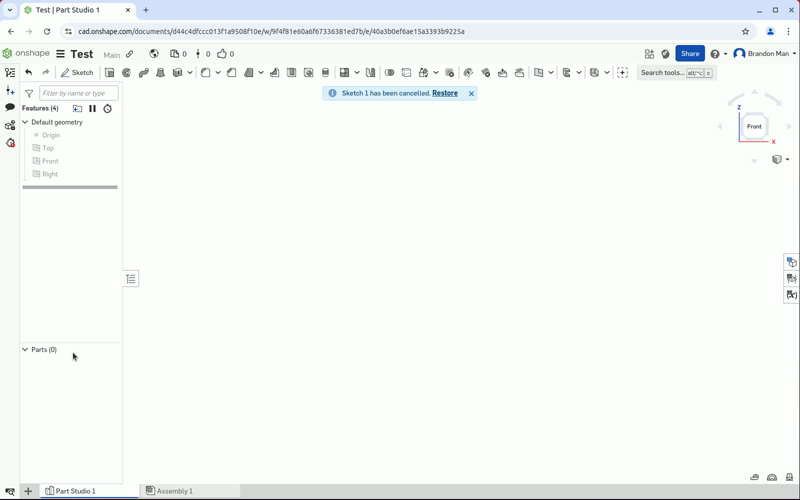
mouse_move(73, 352)
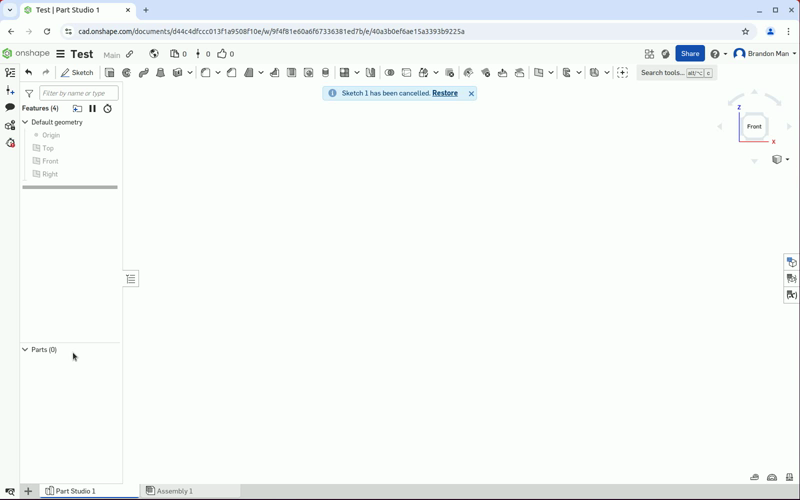
key(shift+y)
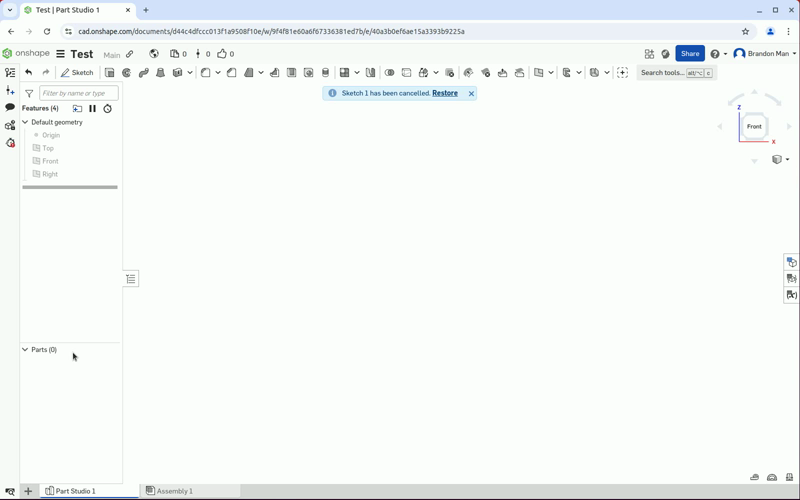
key(shift+s)
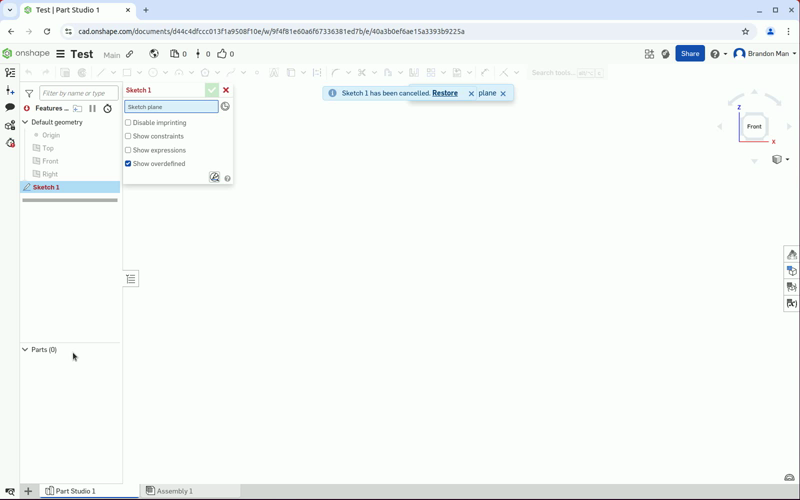
mouse_move(73, 163)
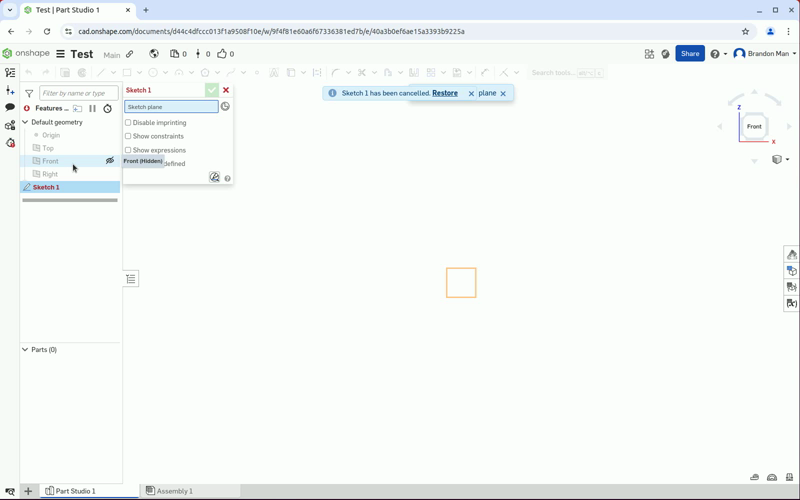
click(73, 163)
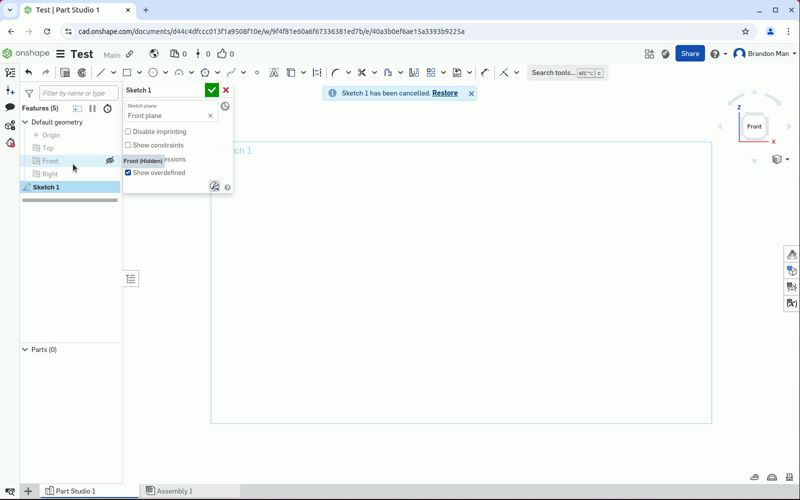
mouse_move(73, 352)
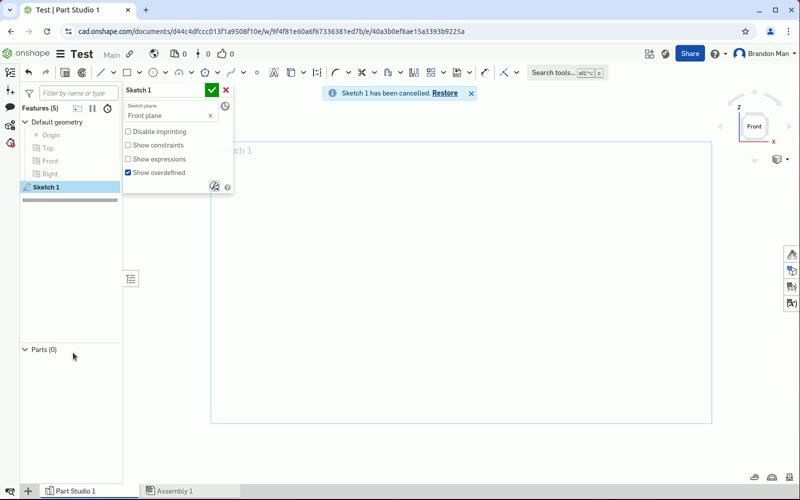
key(y)
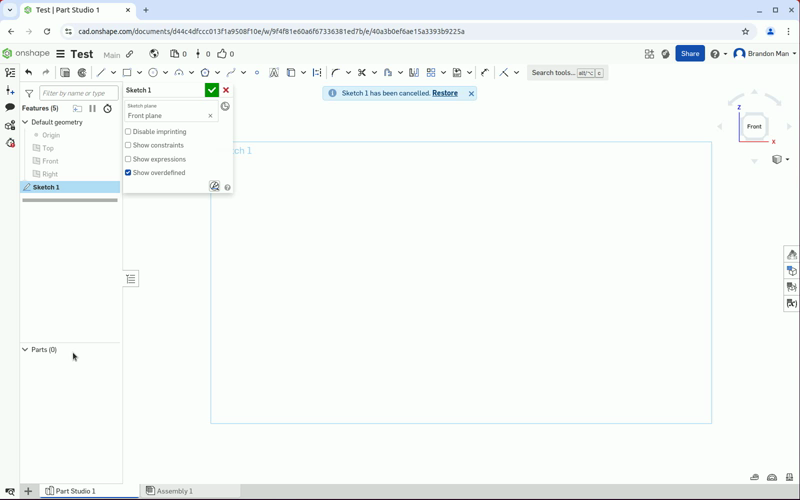
key(l)
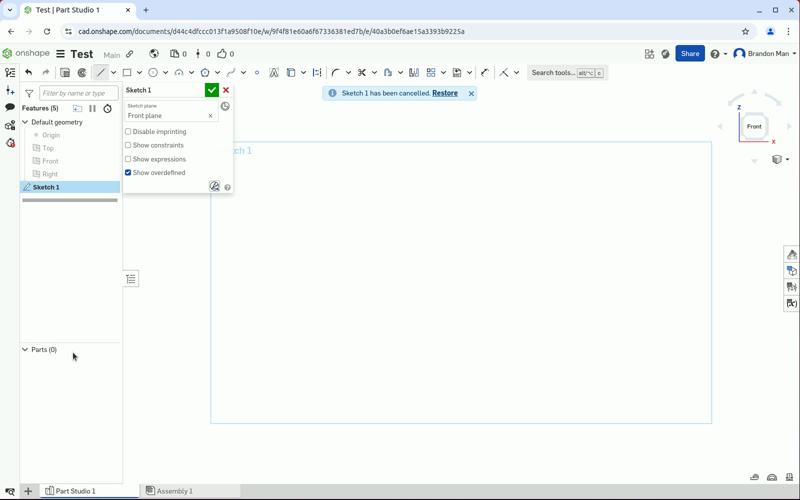
key_down(shift)
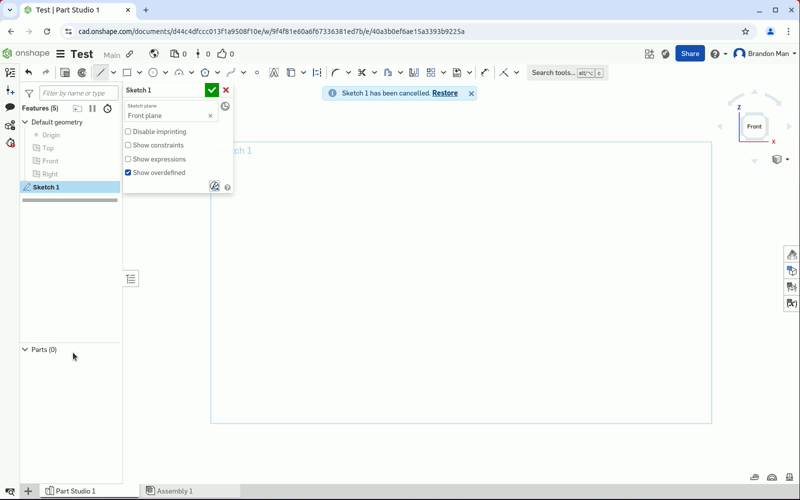
mouse_move(404, 339)
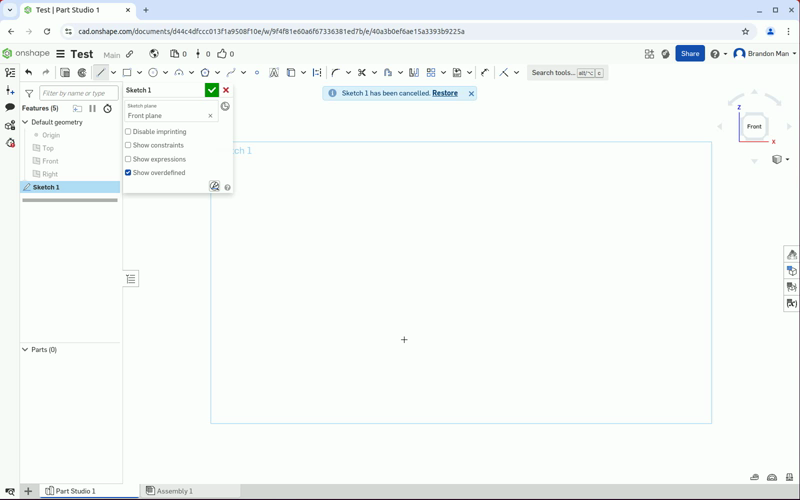
click(404, 339)
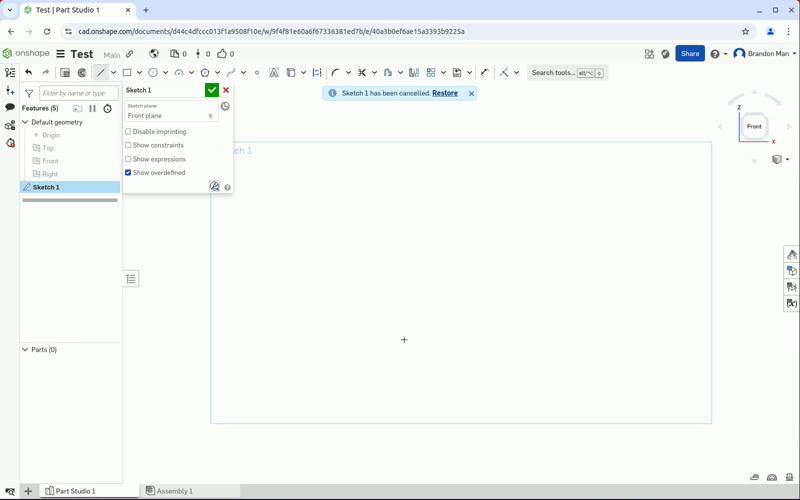
key_up(shift)
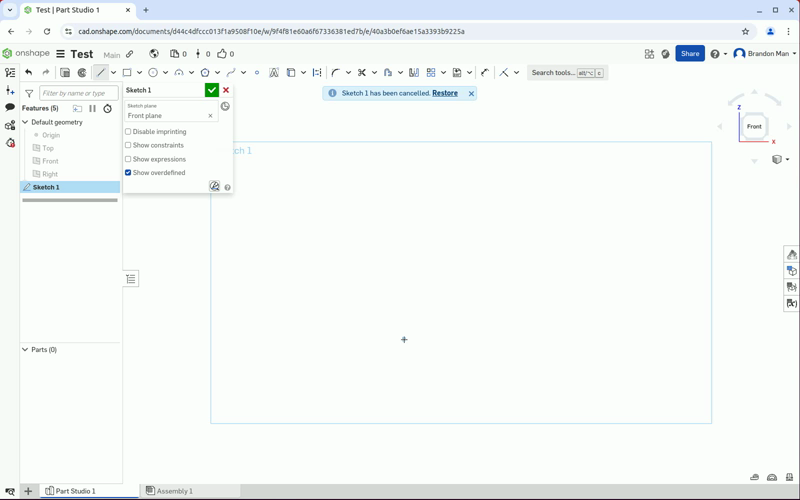
key_down(shift)
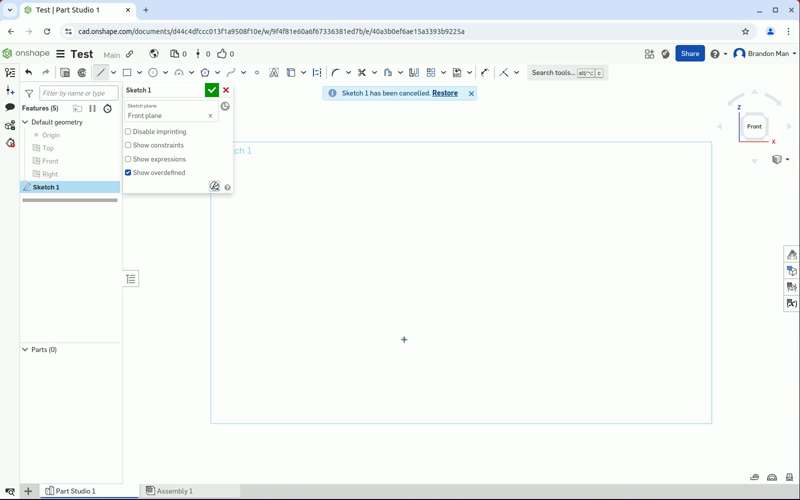
mouse_move(516, 339)
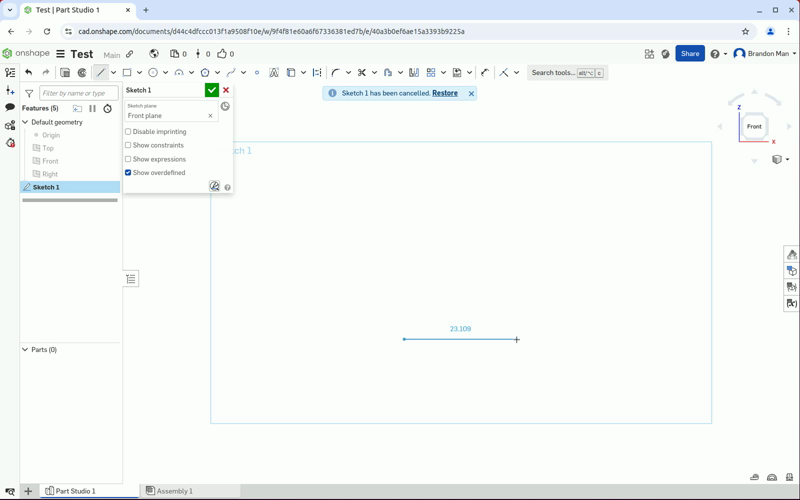
click(516, 339)
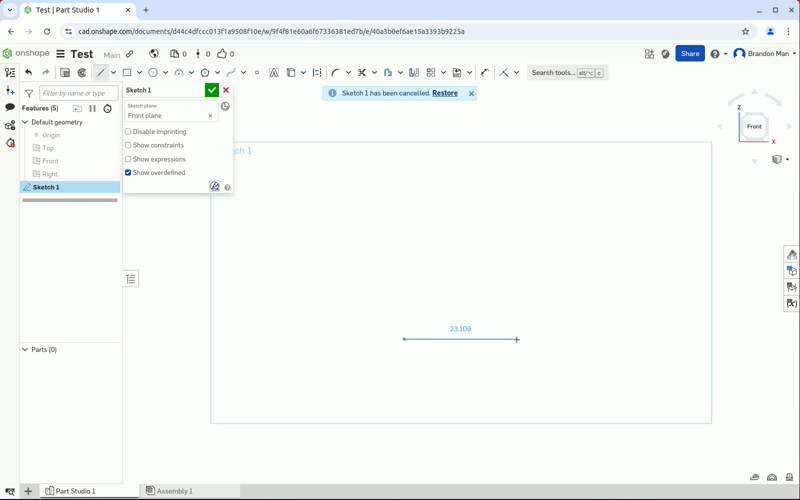
key_up(shift)
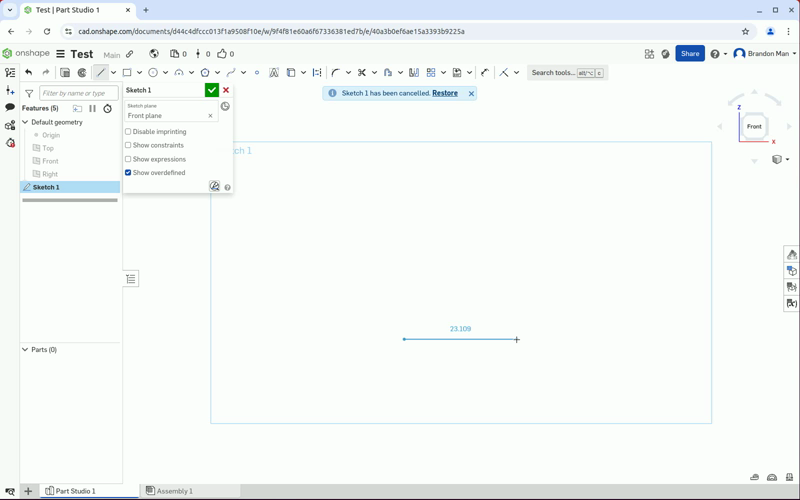
key_down(shift)
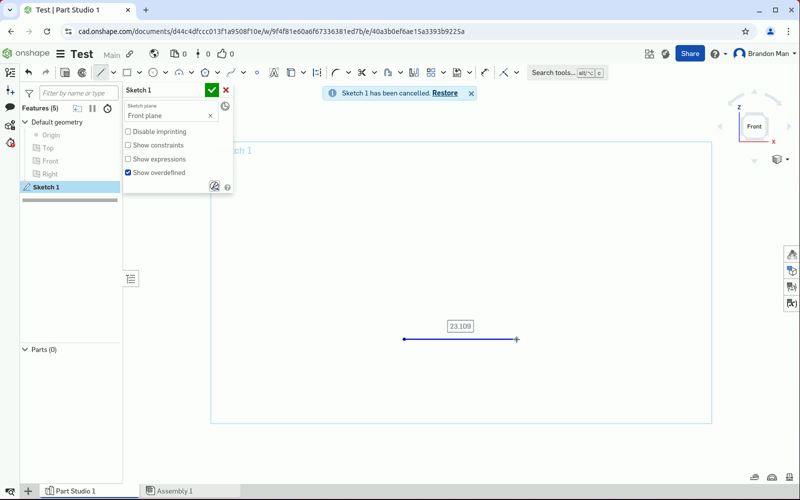
mouse_move(516, 226)
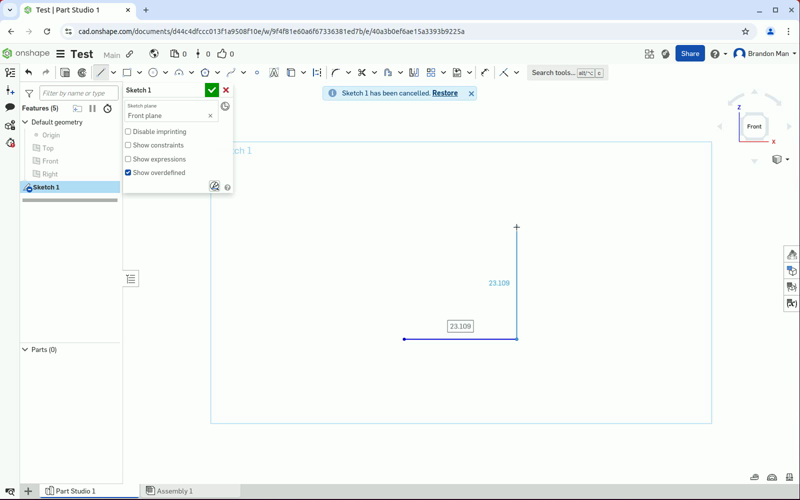
click(516, 226)
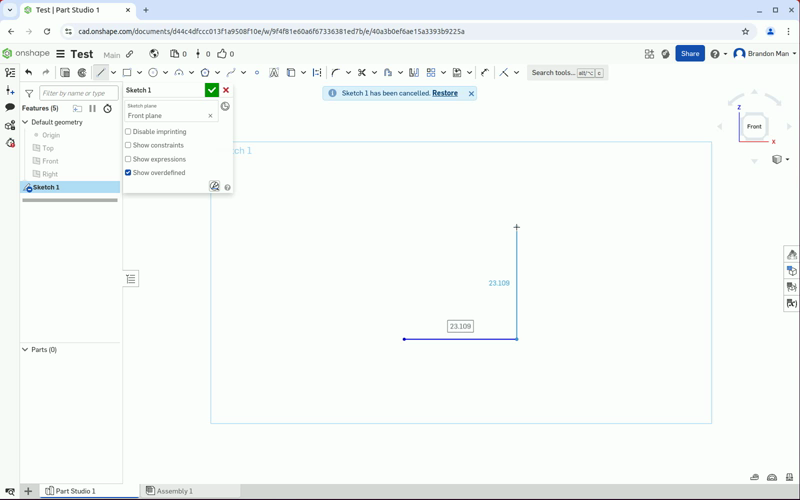
key_up(shift)
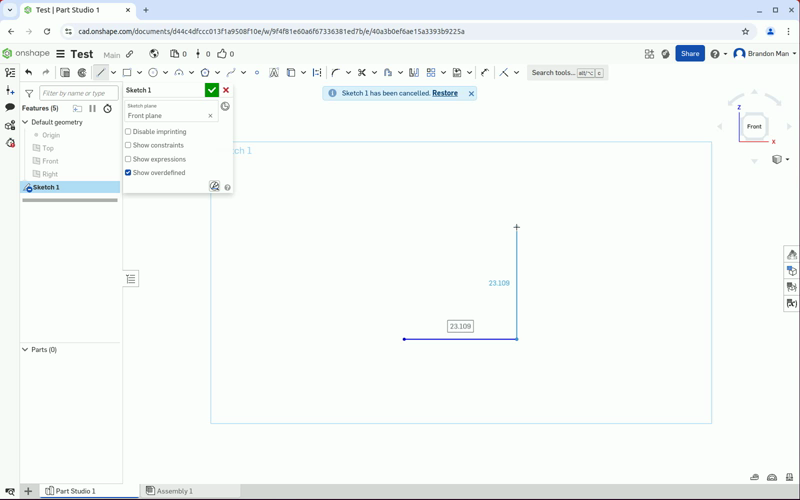
key_down(shift)
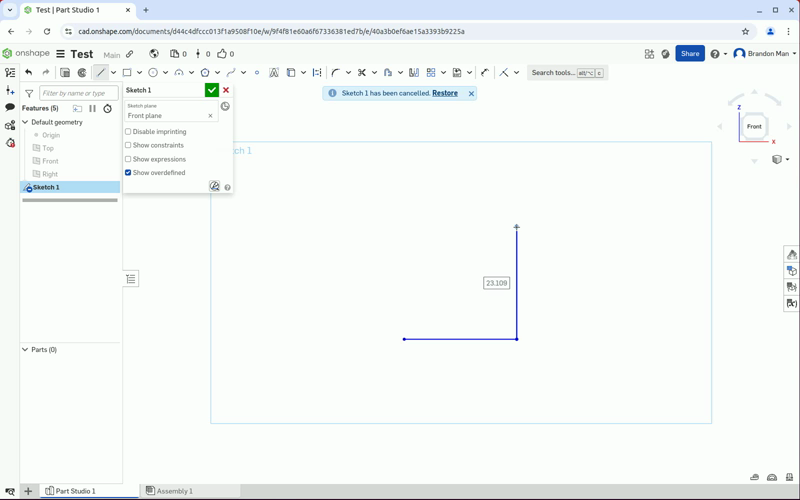
mouse_move(404, 226)
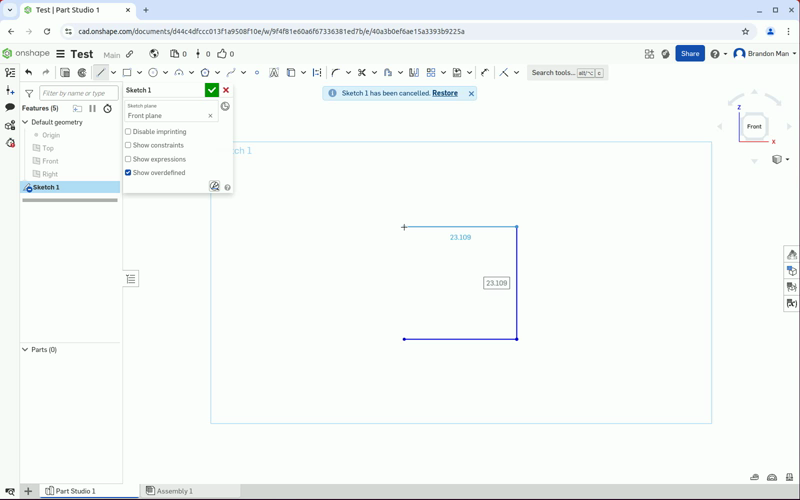
click(404, 226)
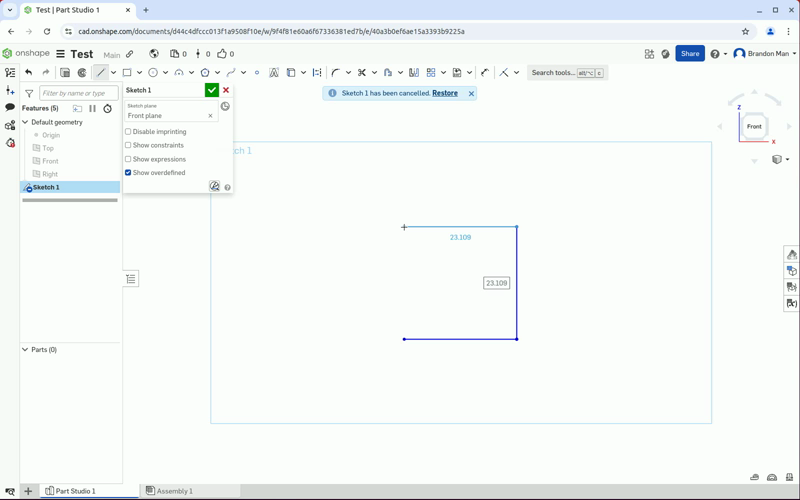
key_up(shift)
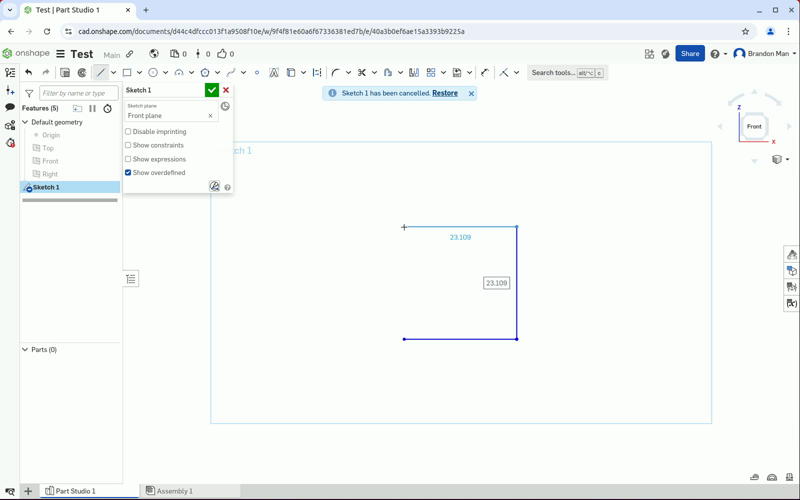
key_down(shift)
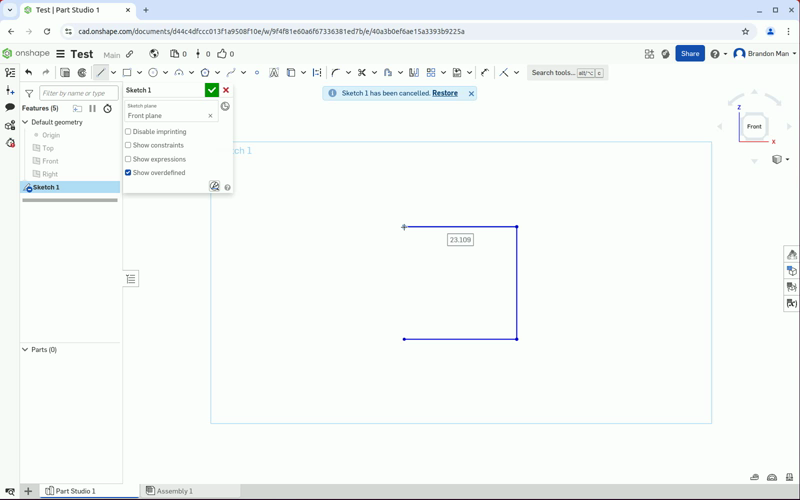
mouse_move(404, 339)
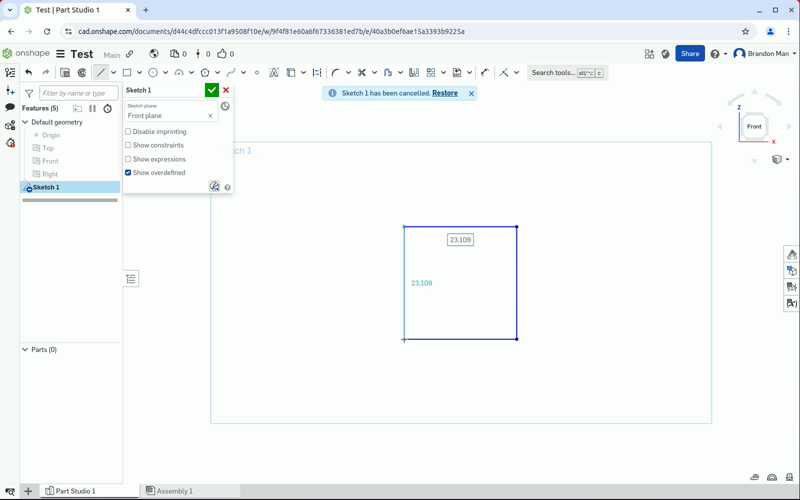
key_up(shift)
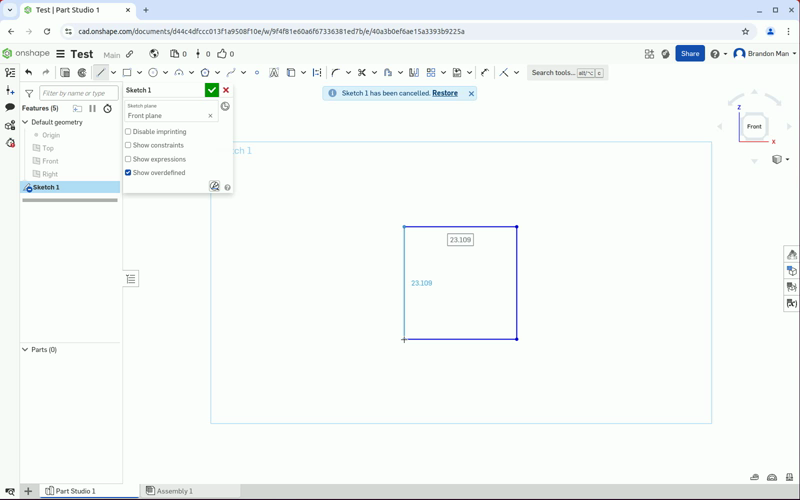
click(404, 339)
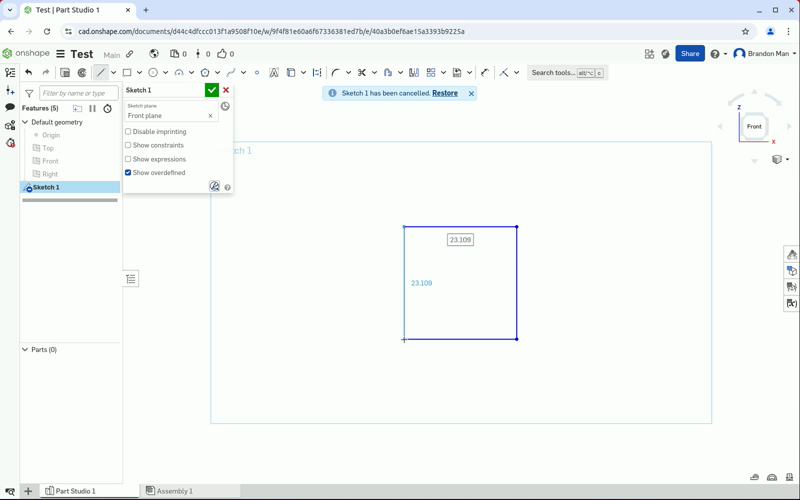
key(esc)
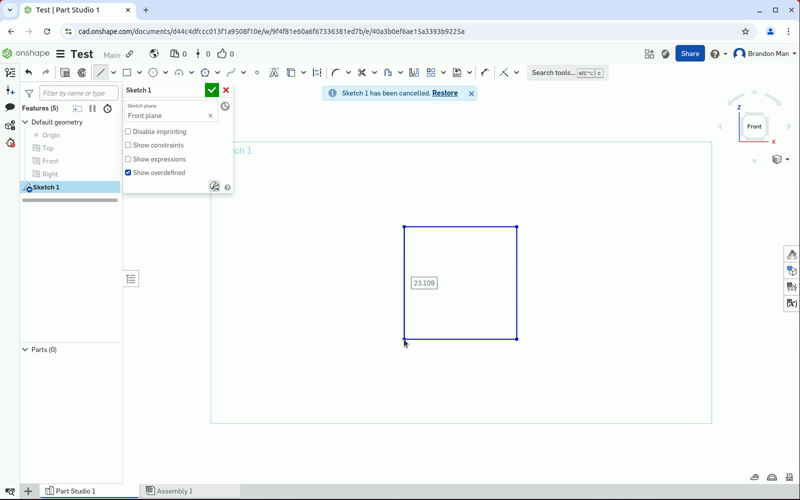
mouse_move(484, 311)
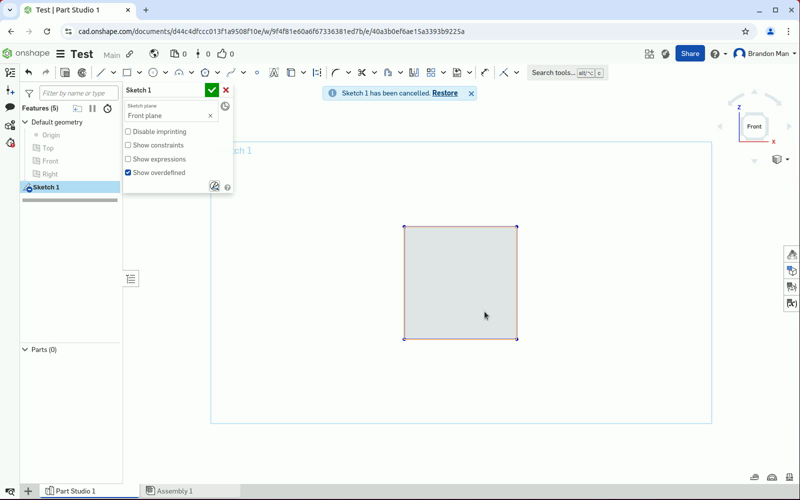
click(484, 311)
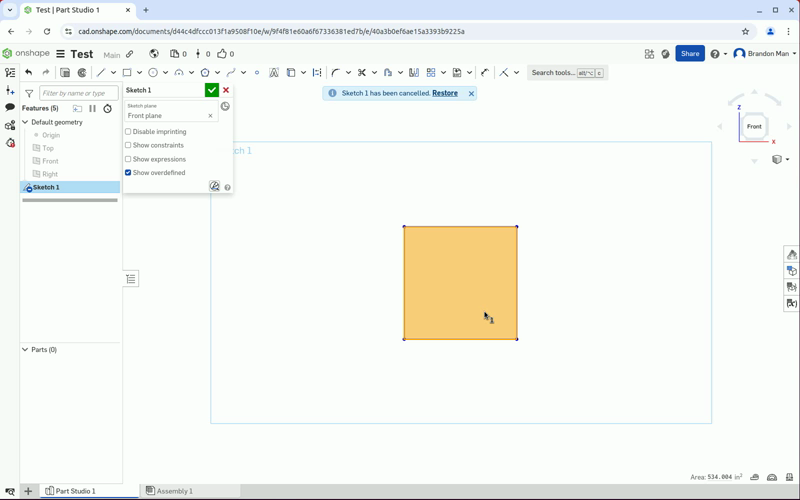
mouse_move(73, 352)
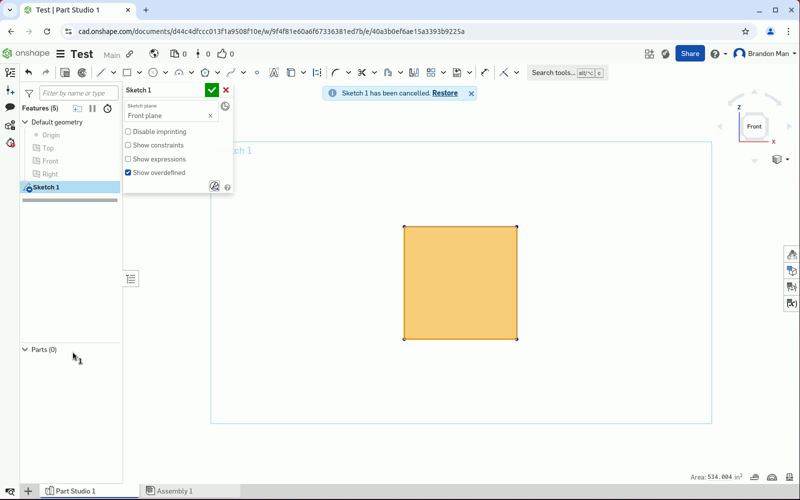
key(shift+y)
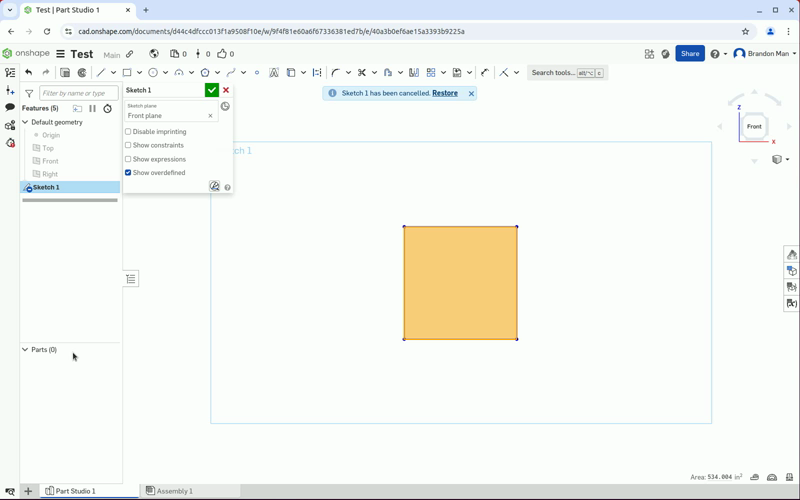
key(shift+e)
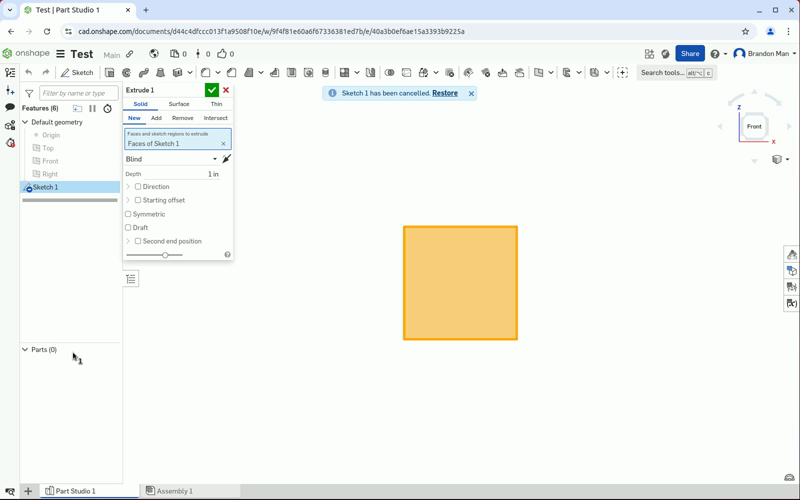
mouse_move(143, 106)
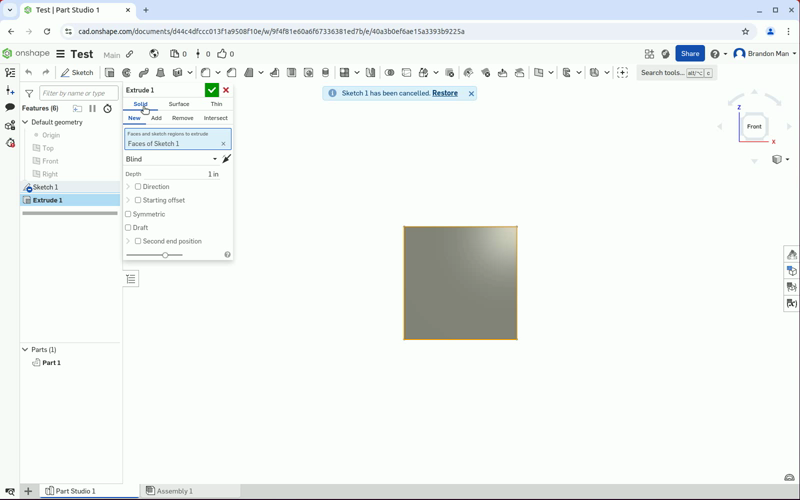
click(143, 106)
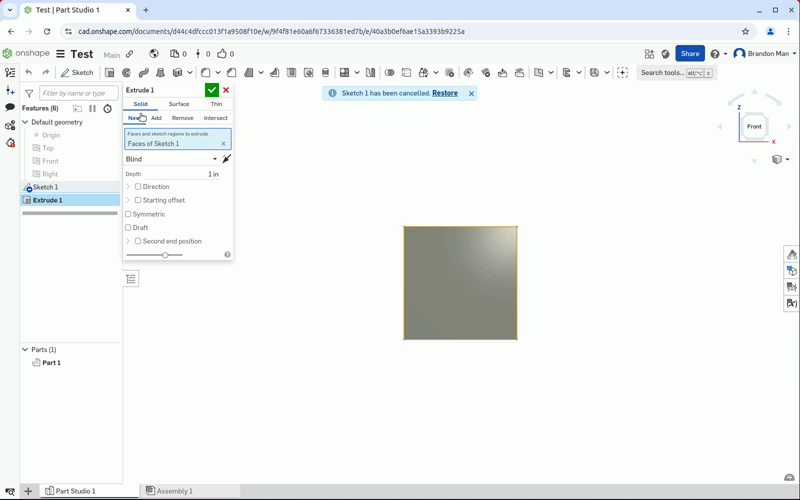
mouse_move(137, 120)
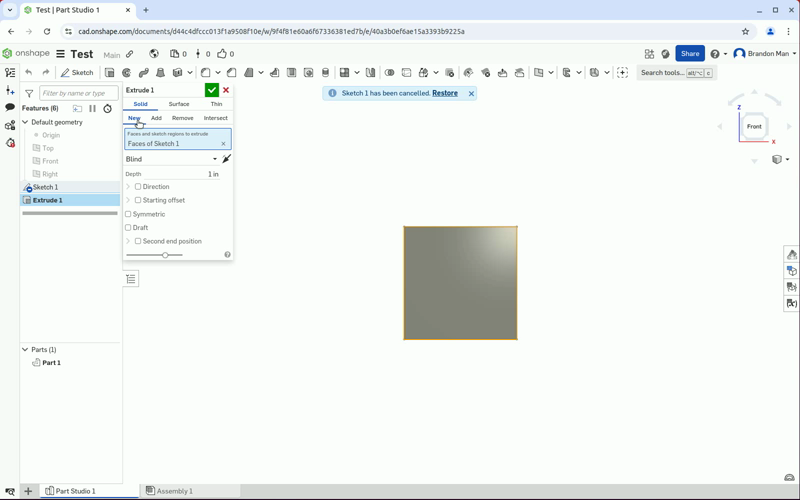
click(137, 120)
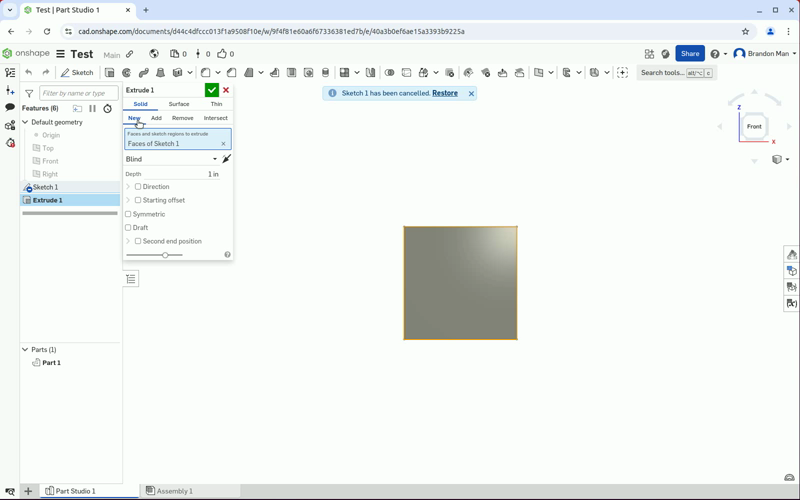
key(tab, 4)
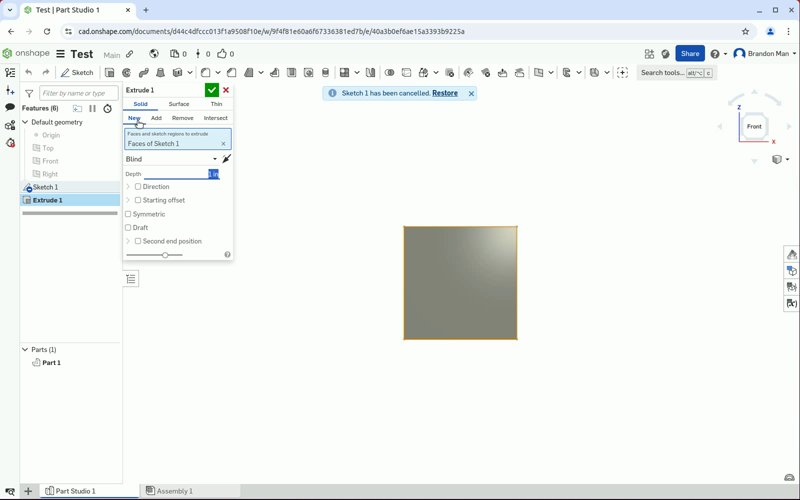
text(23.108)
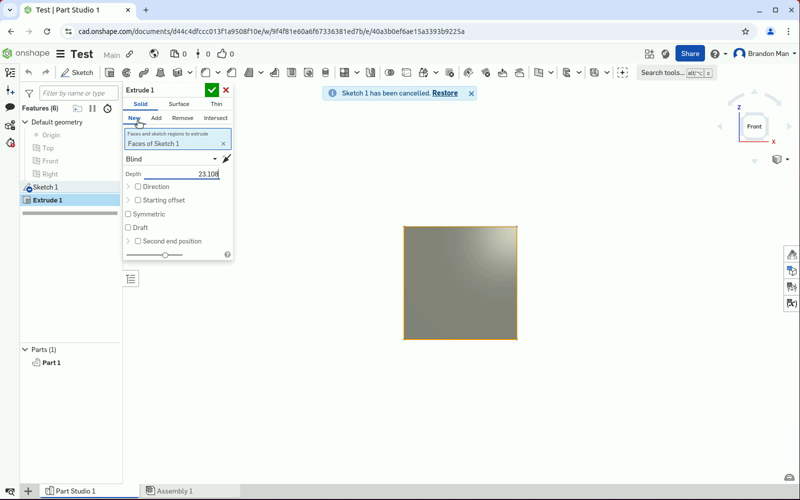
key(enter)
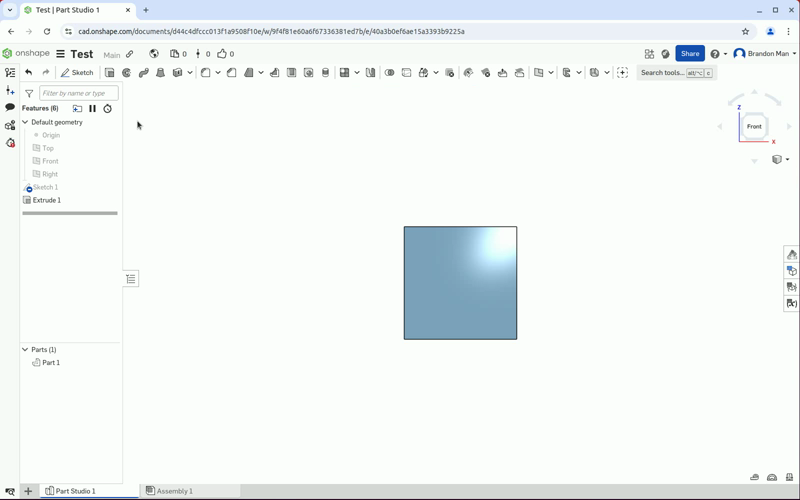
key(shift+h)
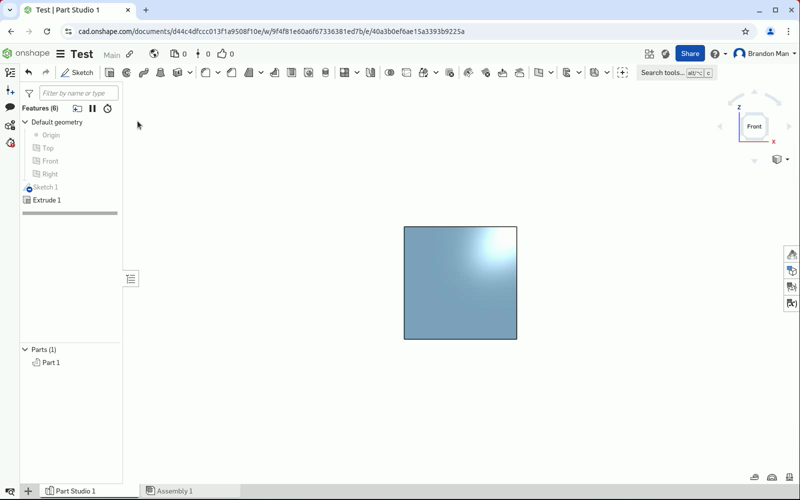
key(shift+h)
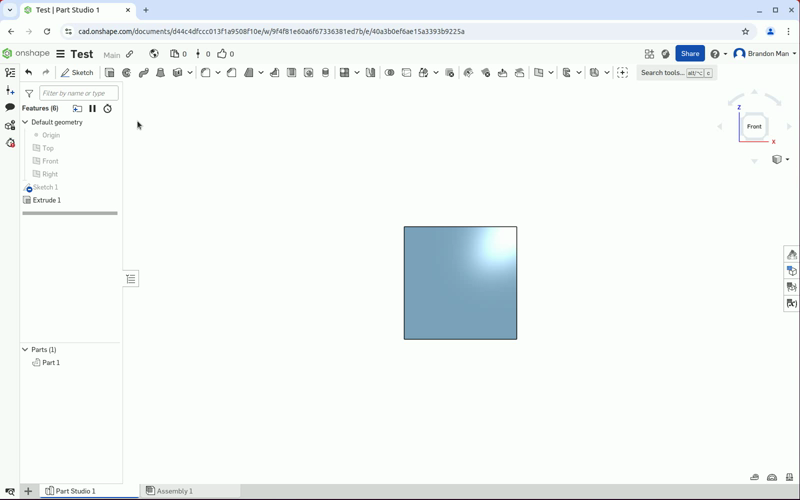
mouse_move(73, 189)
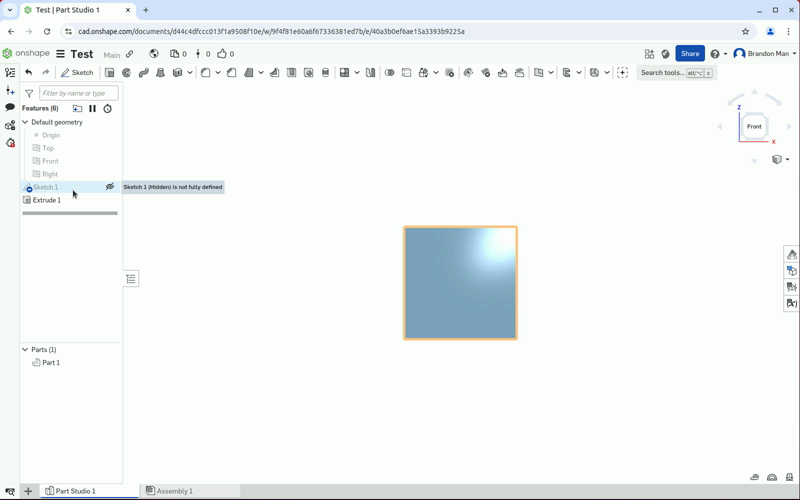
click(73, 189)
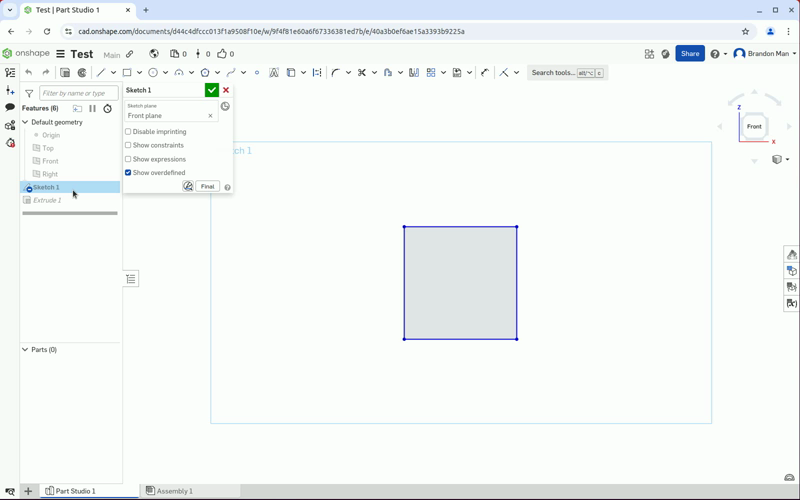
mouse_move(229, 92)
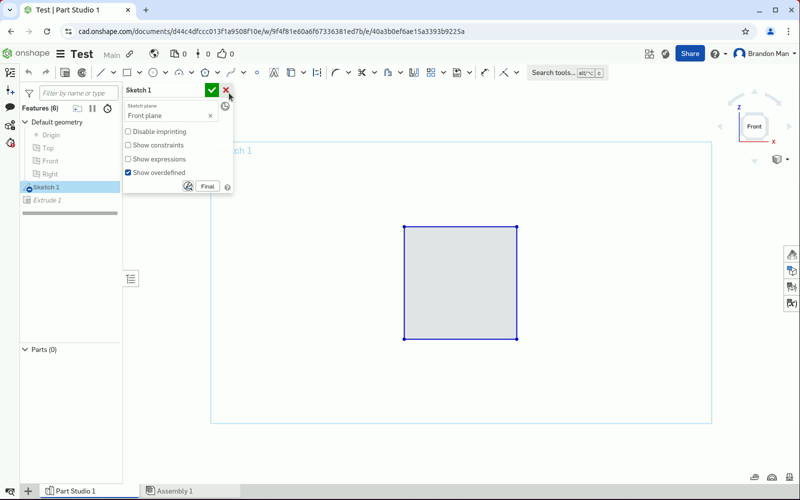
click(229, 92)
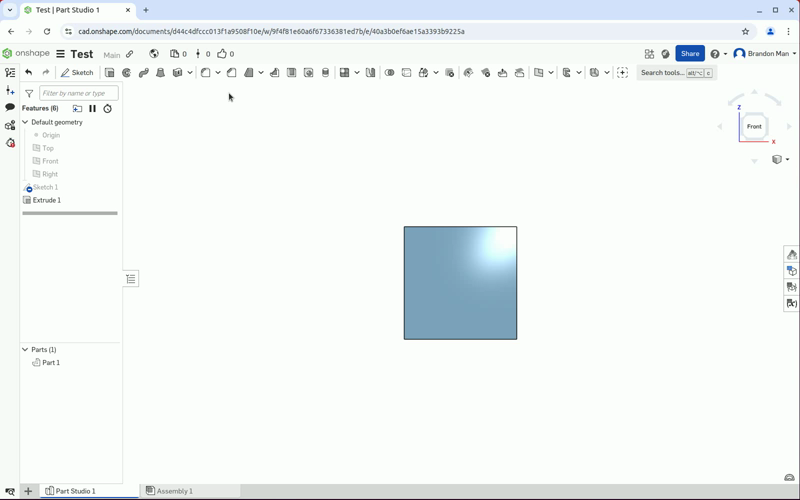
mouse_move(541, 75)
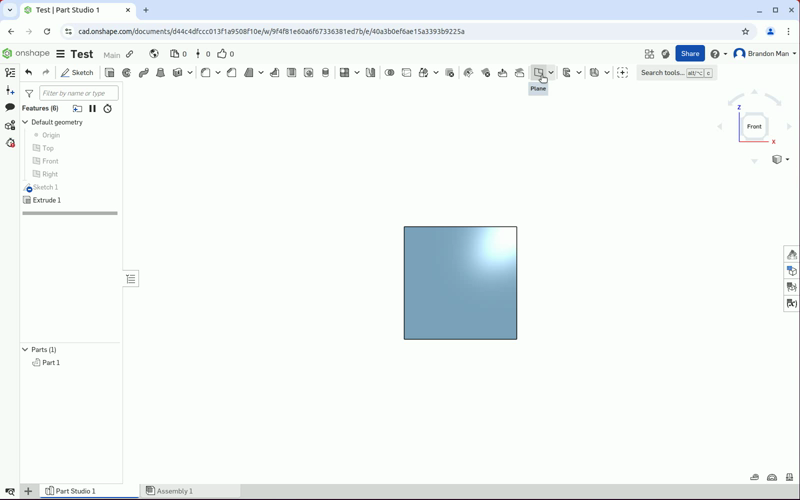
click(541, 75)
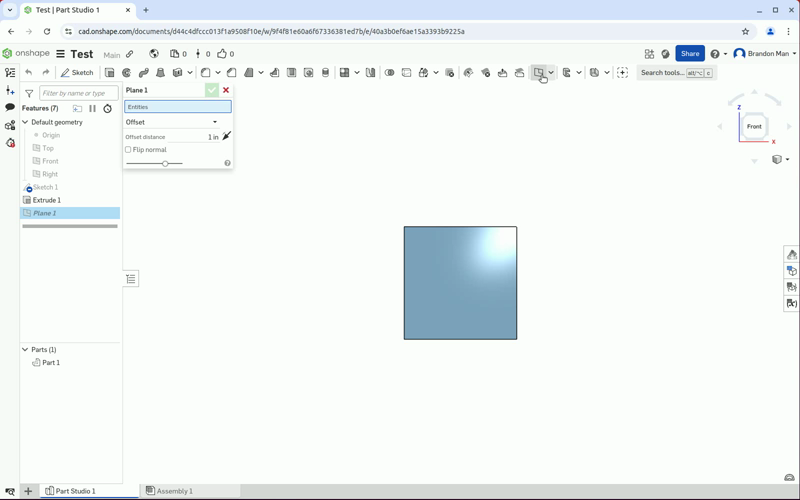
mouse_move(73, 163)
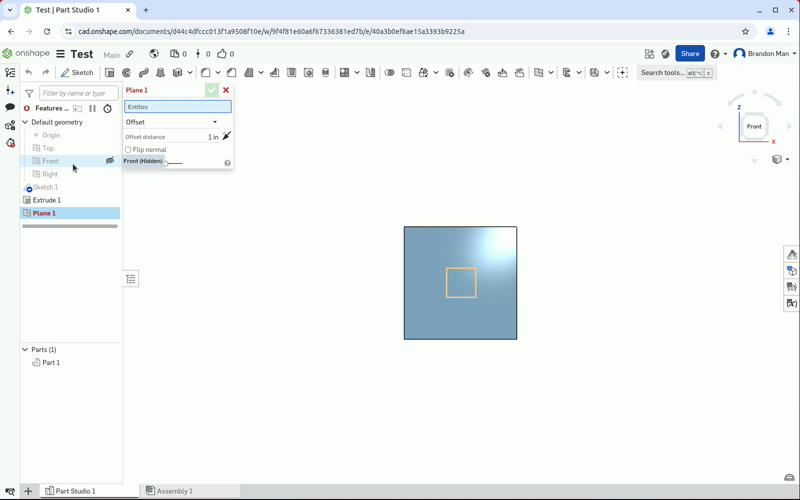
click(73, 163)
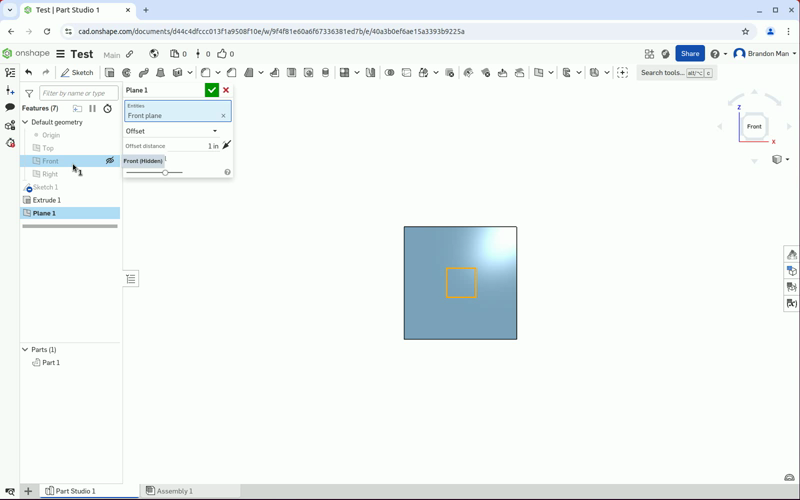
key(tab, 2)
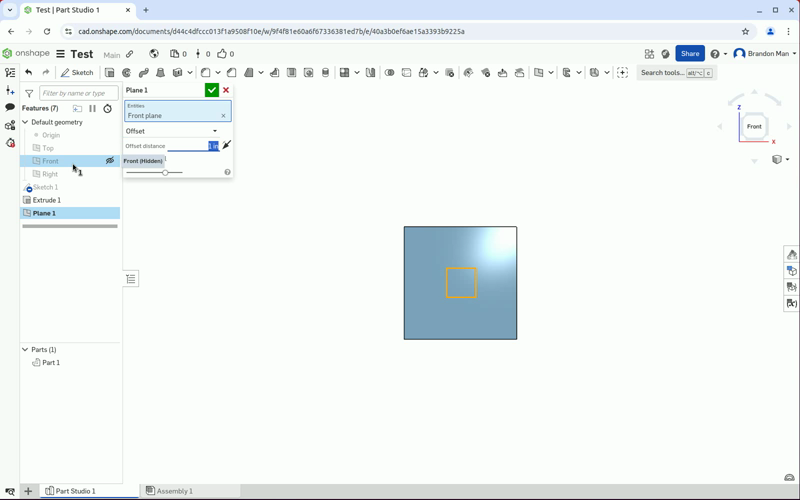
text(23.108)
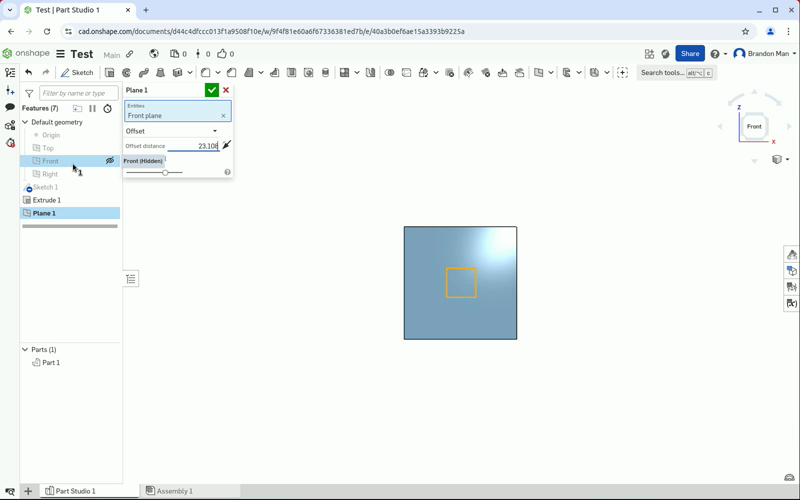
key(enter, 2)
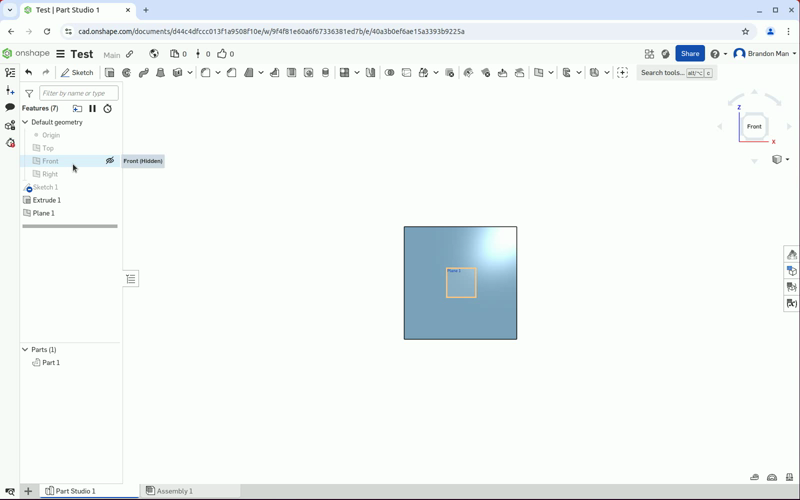
key(shift+s)
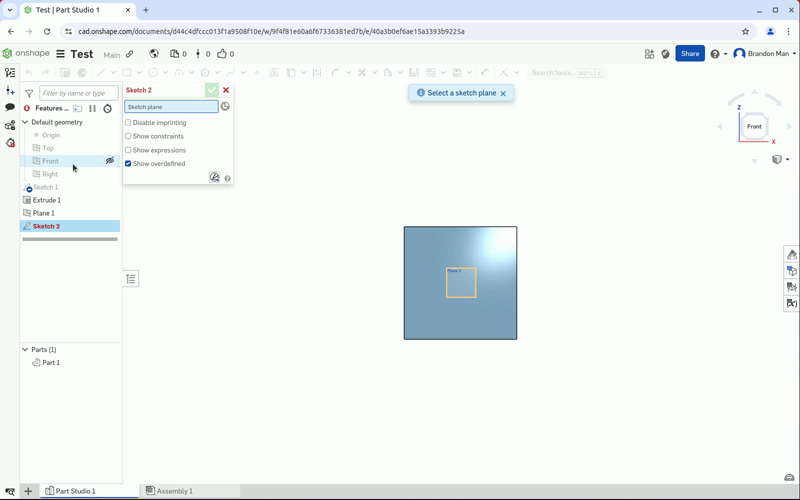
mouse_move(73, 215)
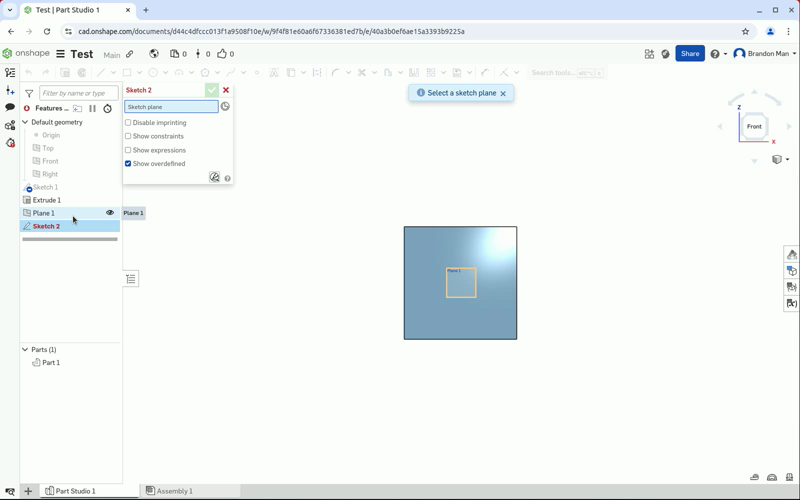
click(73, 215)
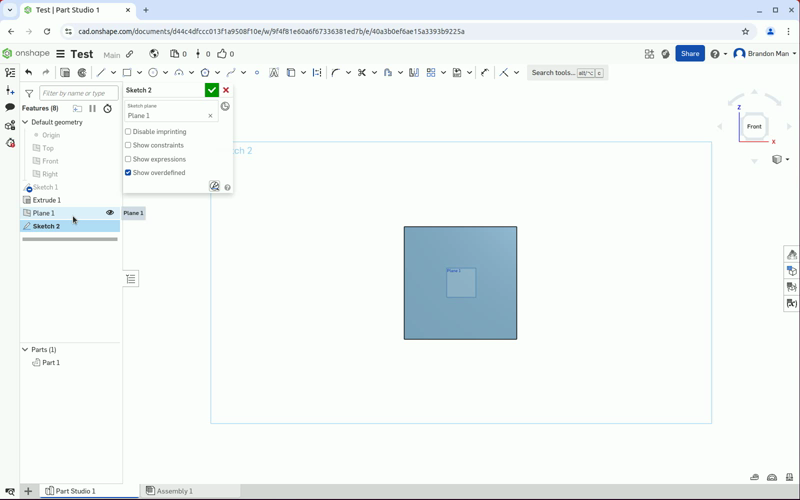
mouse_move(73, 352)
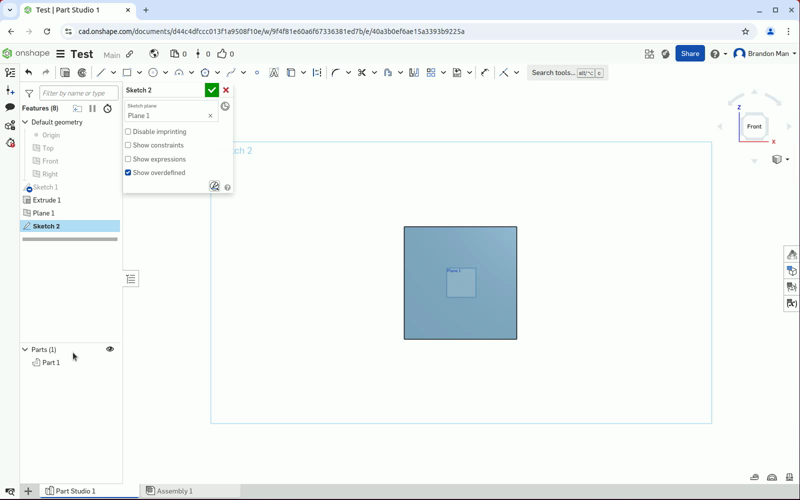
key(y)
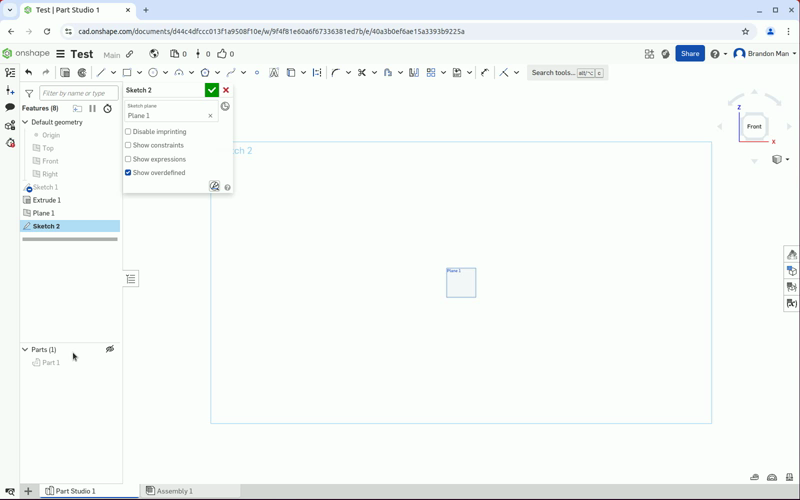
key(l)
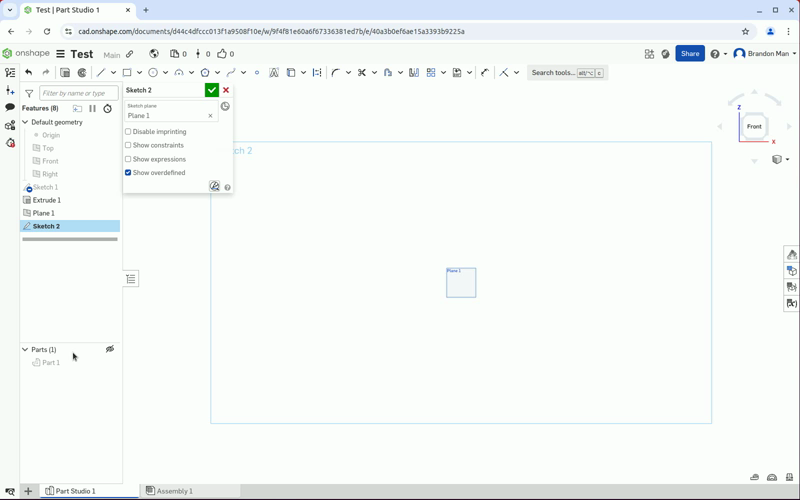
key_down(shift)
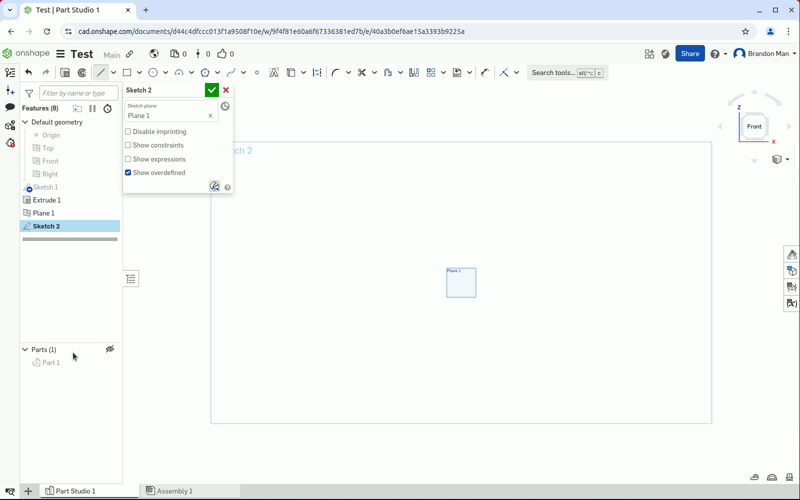
mouse_move(410, 333)
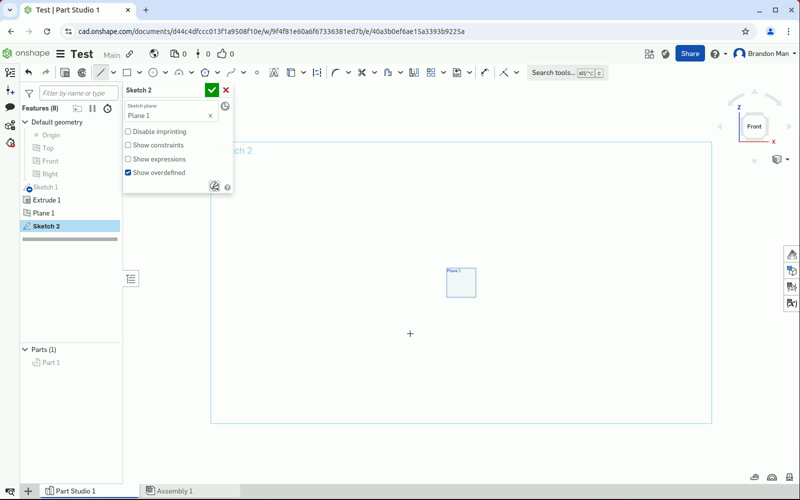
click(410, 333)
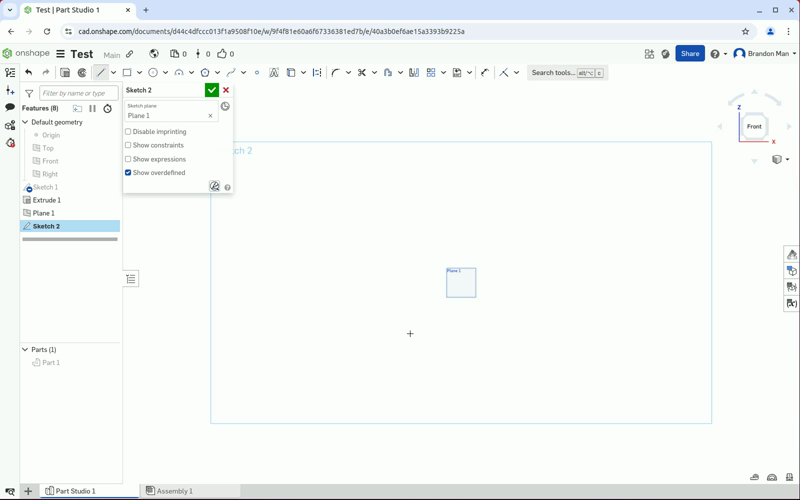
key_up(shift)
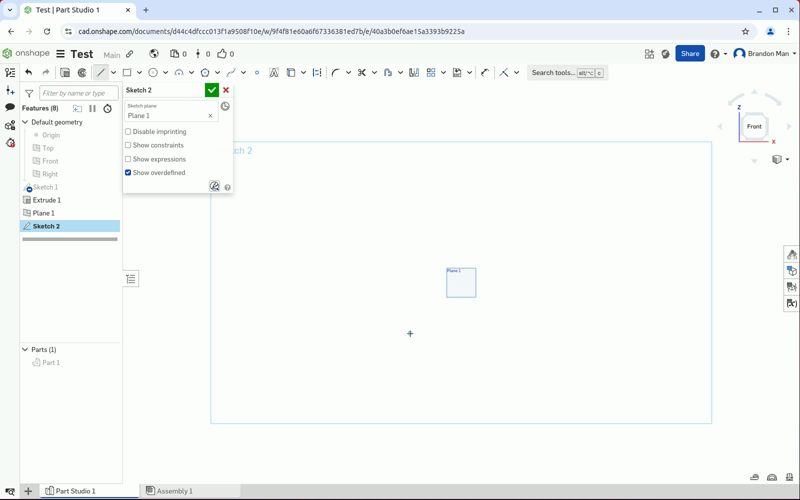
key_down(shift)
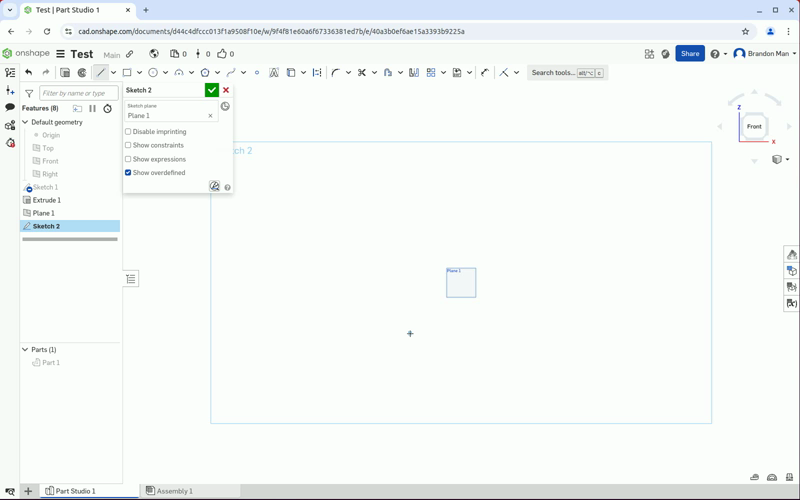
mouse_move(511, 333)
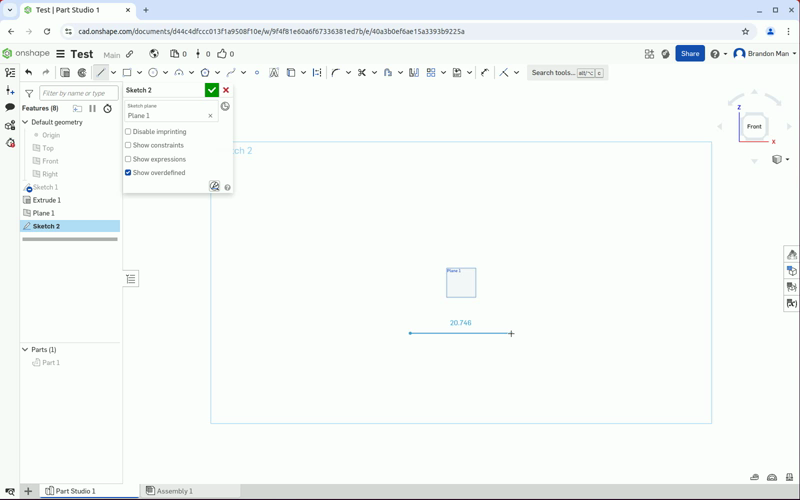
click(511, 333)
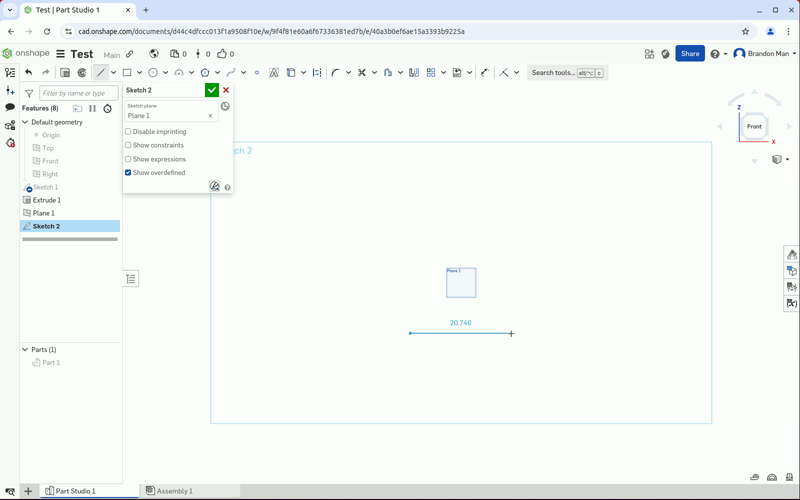
key_up(shift)
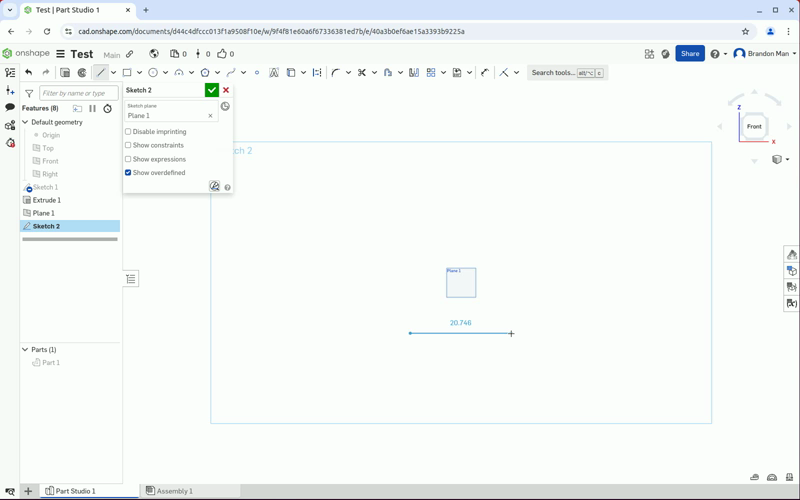
key_down(shift)
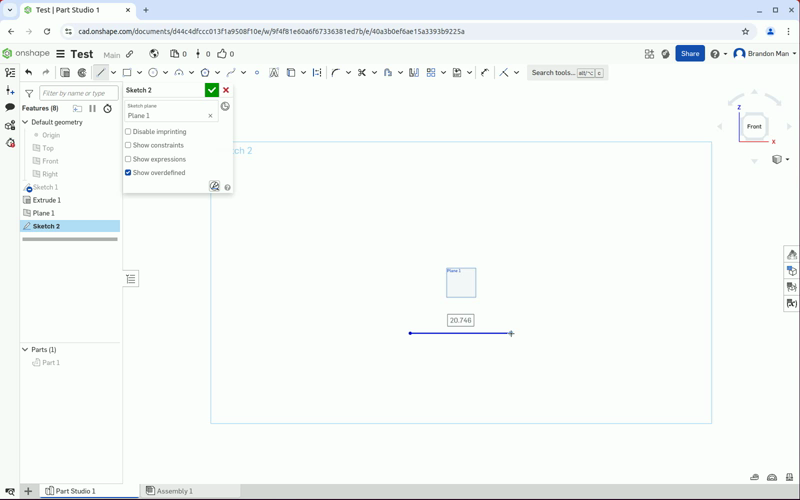
mouse_move(511, 232)
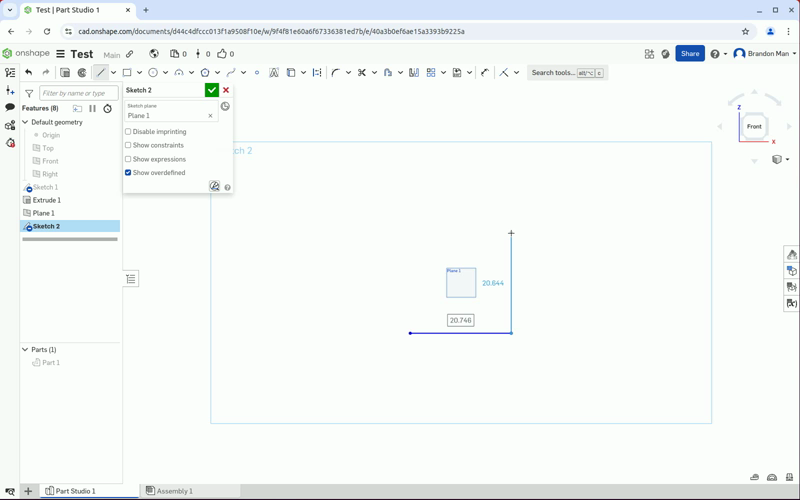
click(511, 232)
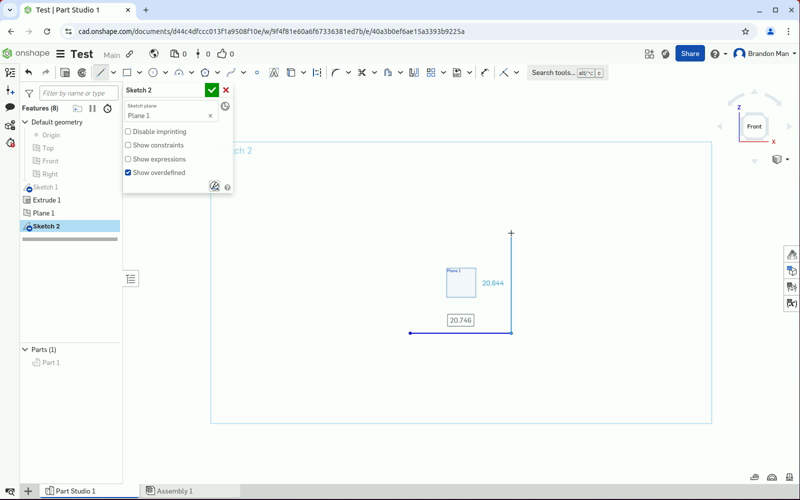
key_up(shift)
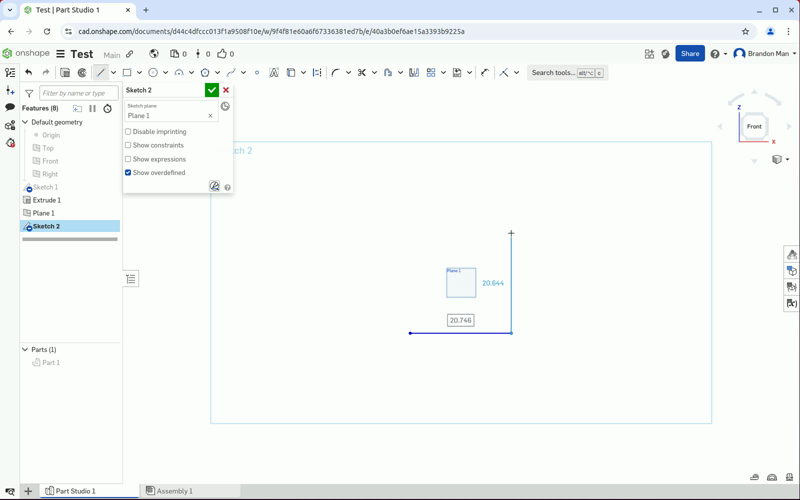
key_down(shift)
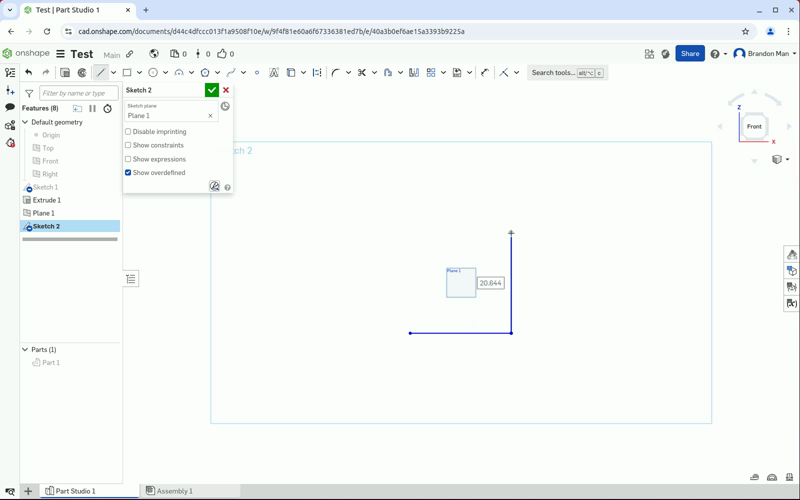
mouse_move(410, 232)
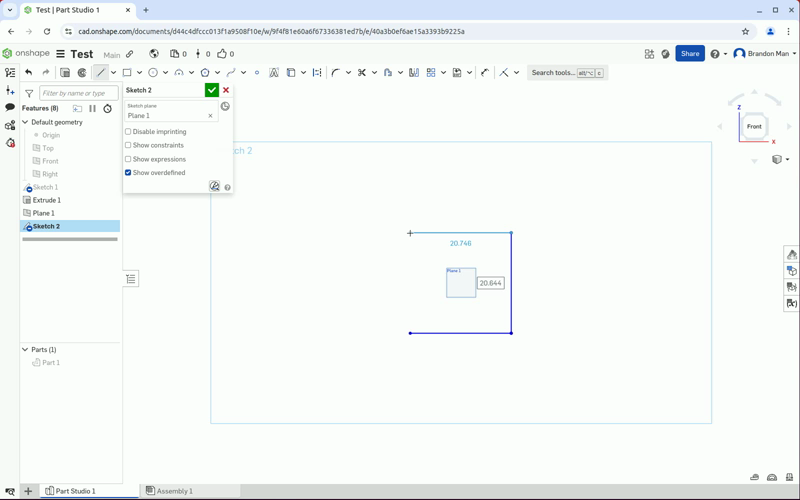
click(410, 232)
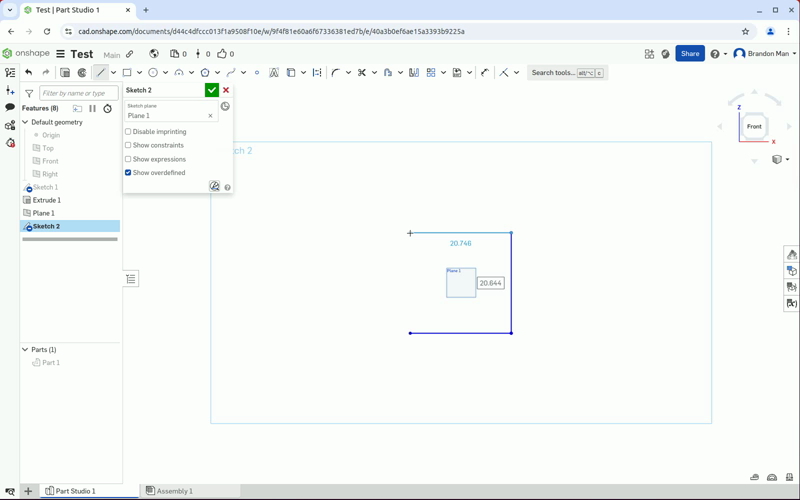
key_up(shift)
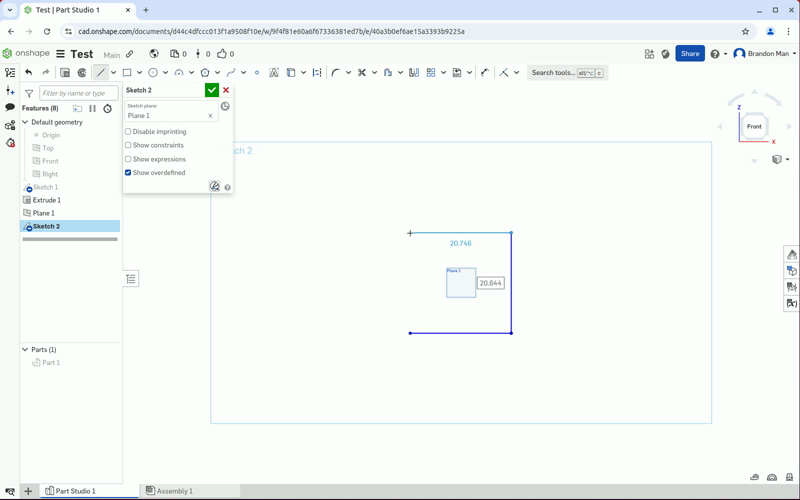
key_down(shift)
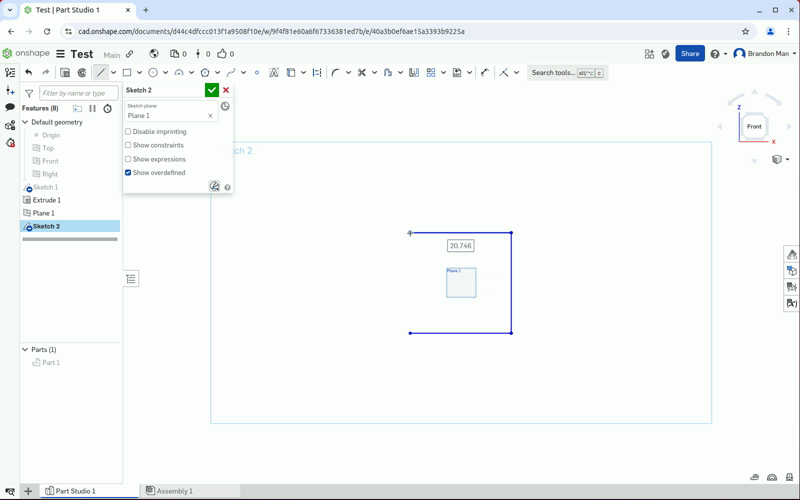
mouse_move(410, 333)
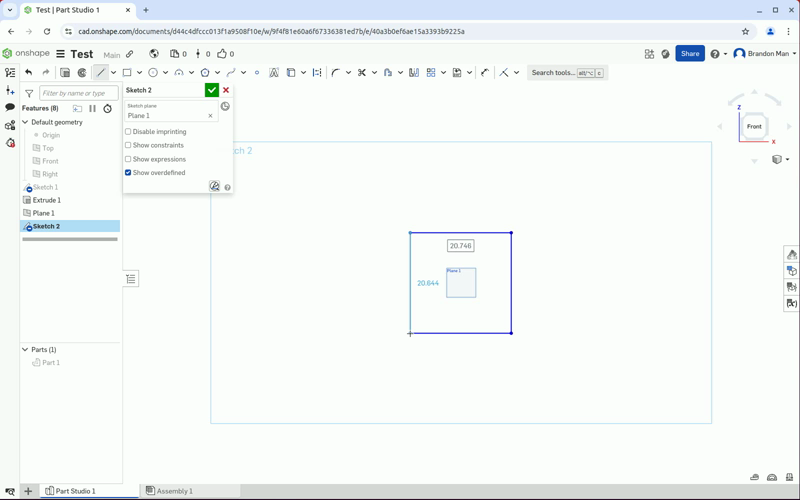
key_up(shift)
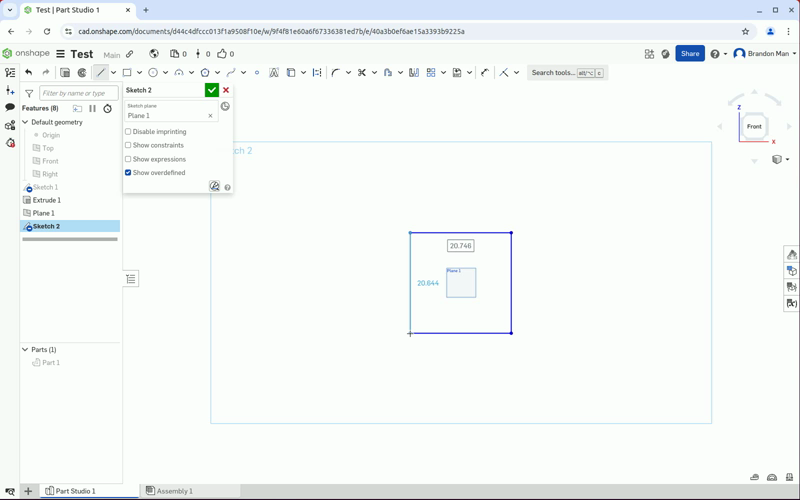
click(410, 333)
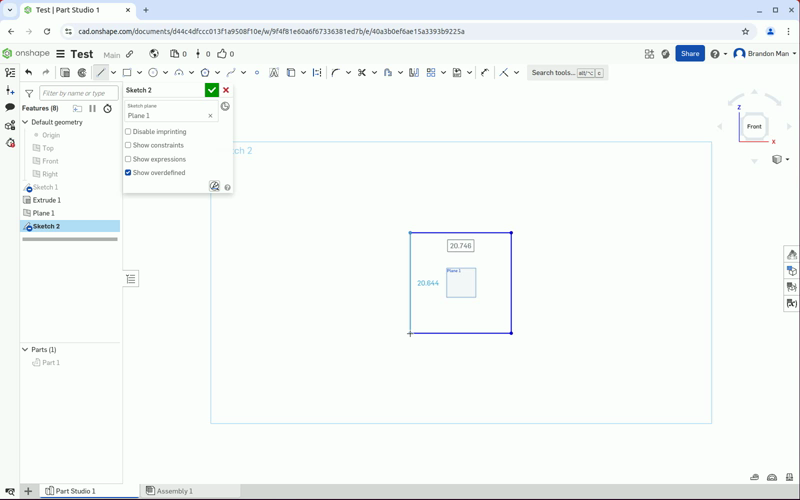
key(esc)
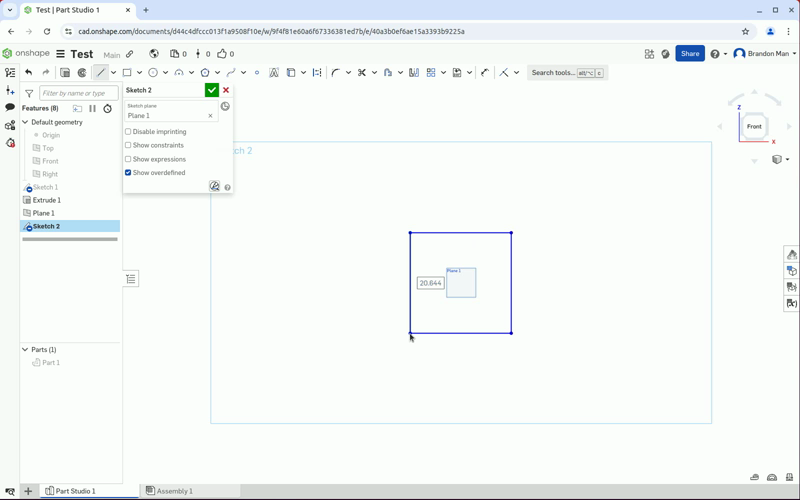
mouse_move(498, 306)
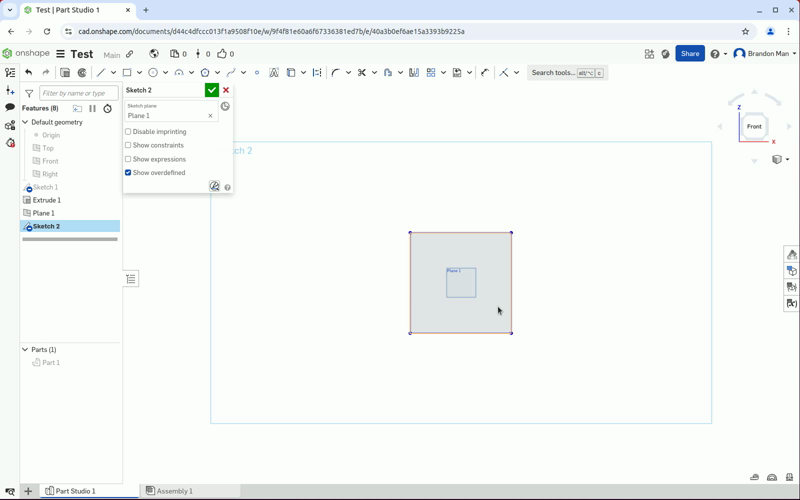
click(498, 306)
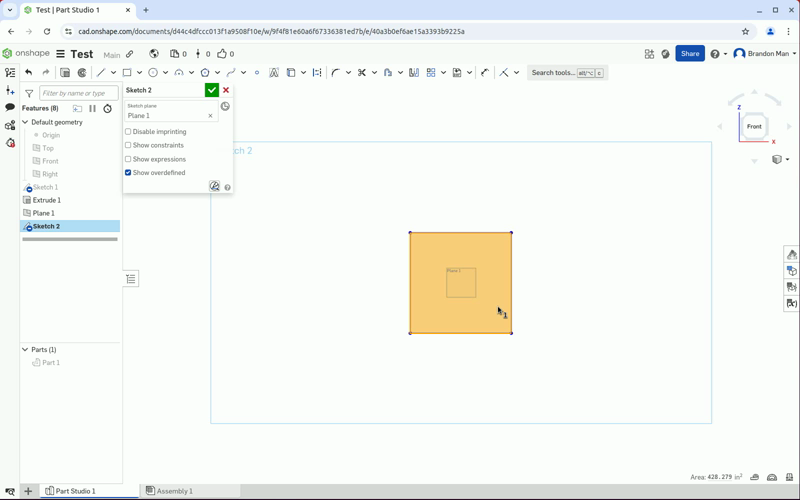
mouse_move(73, 352)
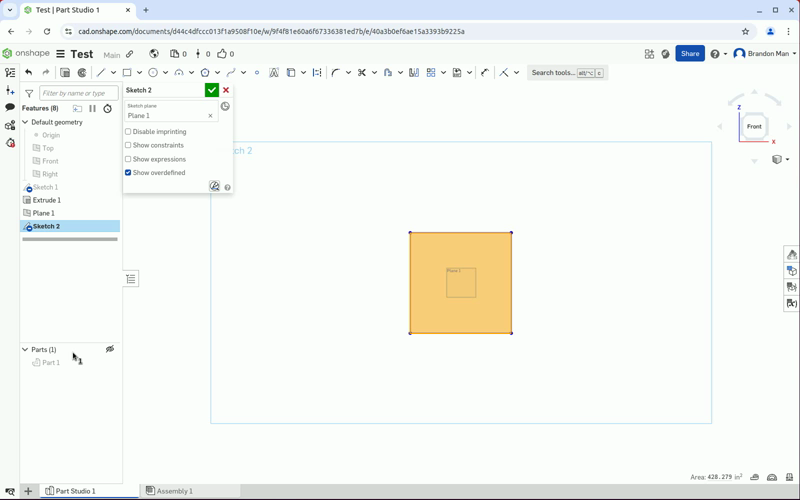
key(shift+y)
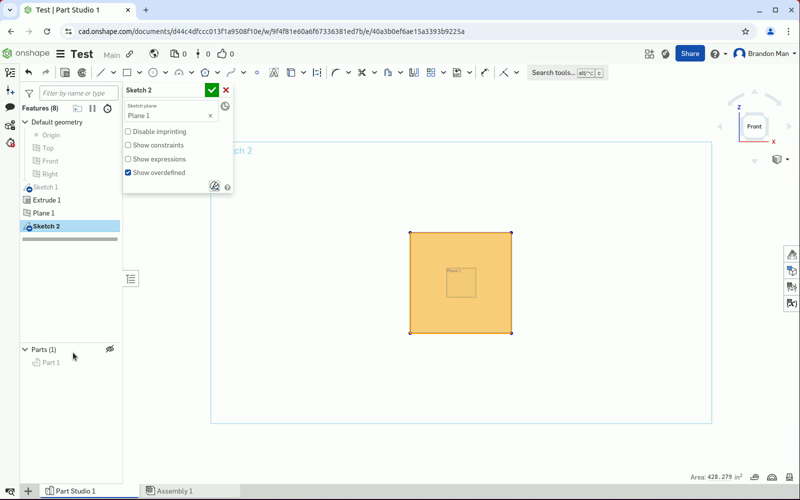
key(shift+e)
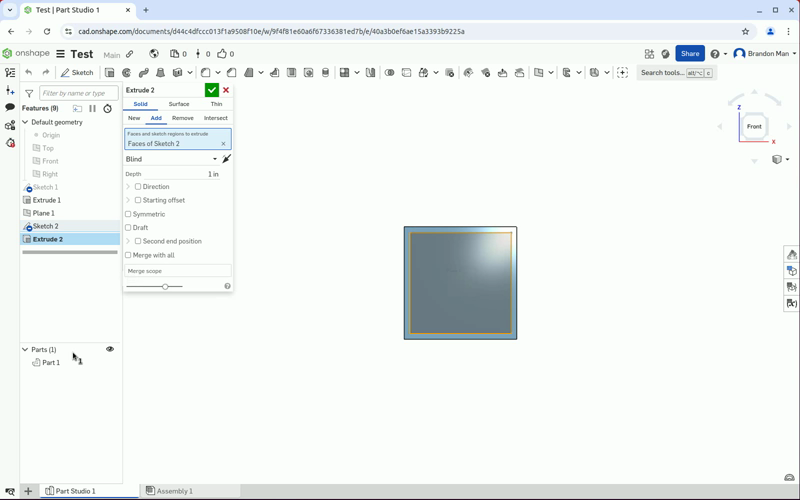
mouse_move(143, 106)
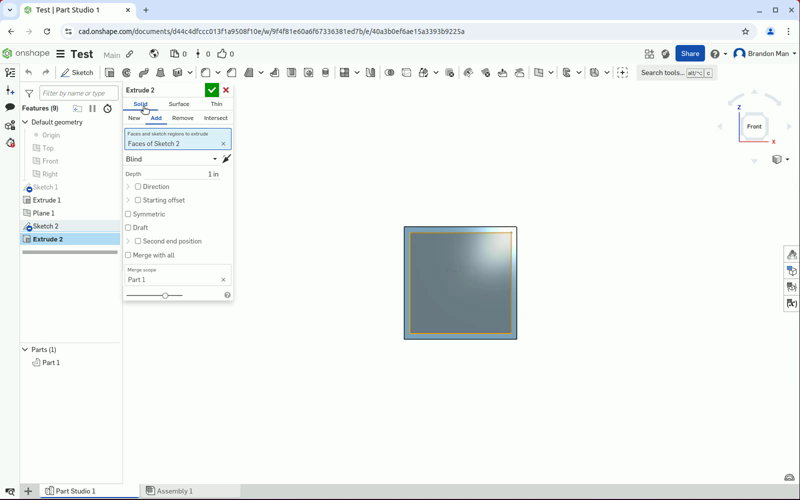
click(143, 106)
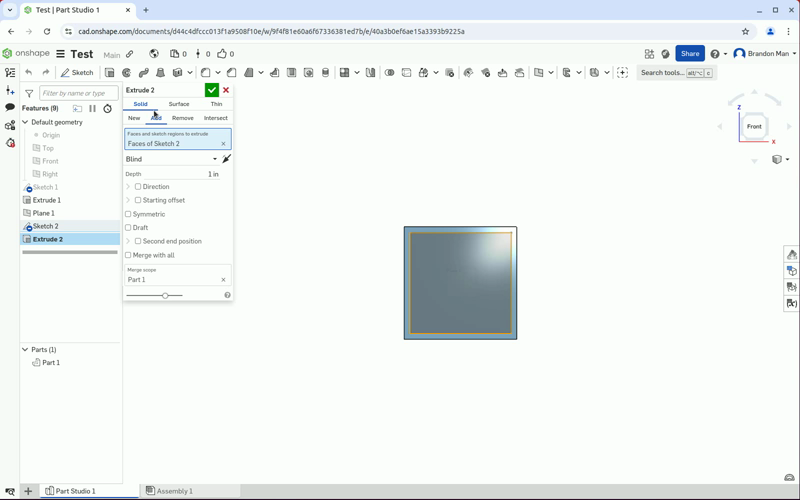
mouse_move(186, 120)
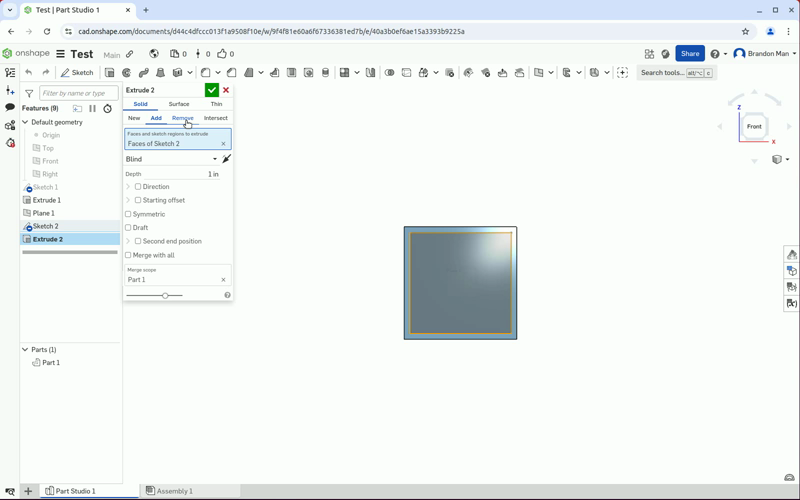
click(186, 120)
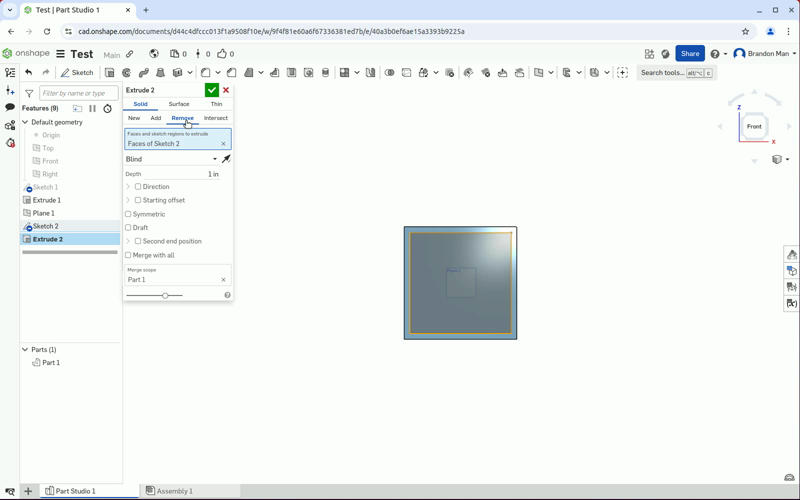
key(tab, 4)
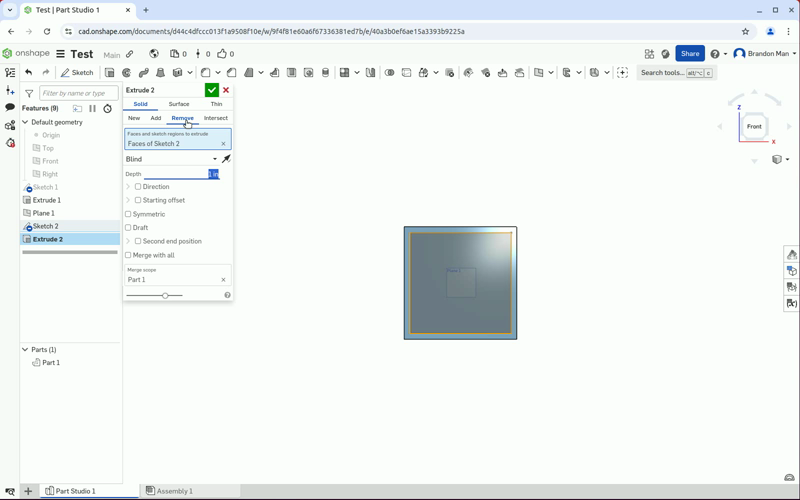
text(22.386)
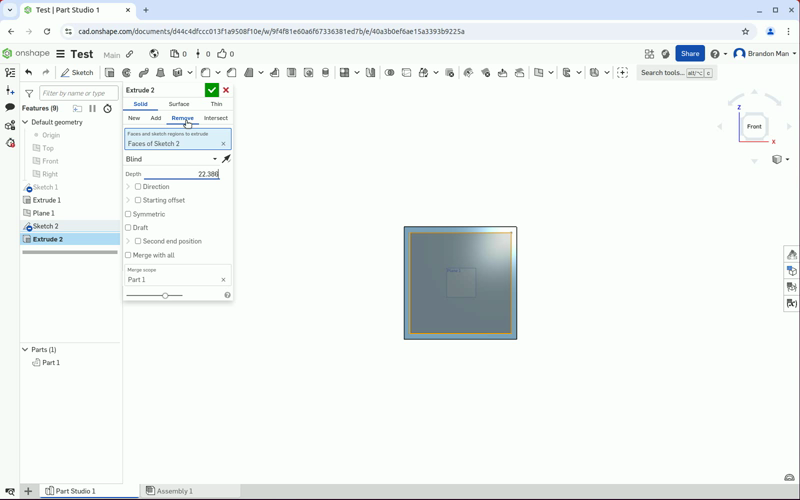
key(tab, 6)
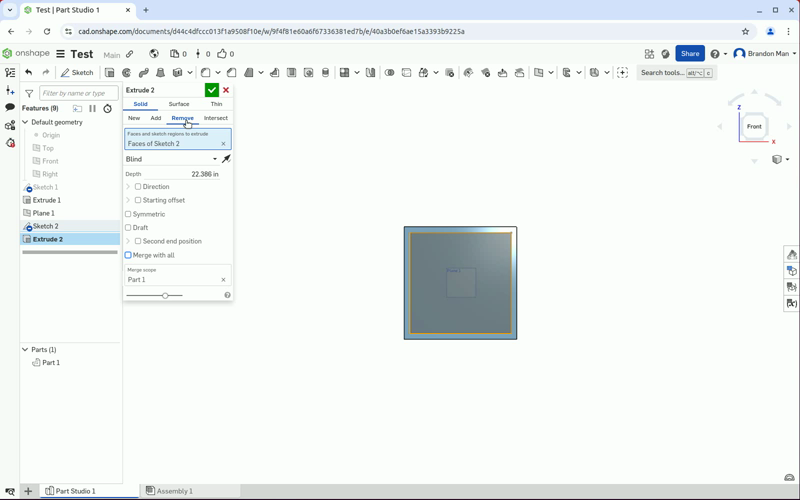
key(space)
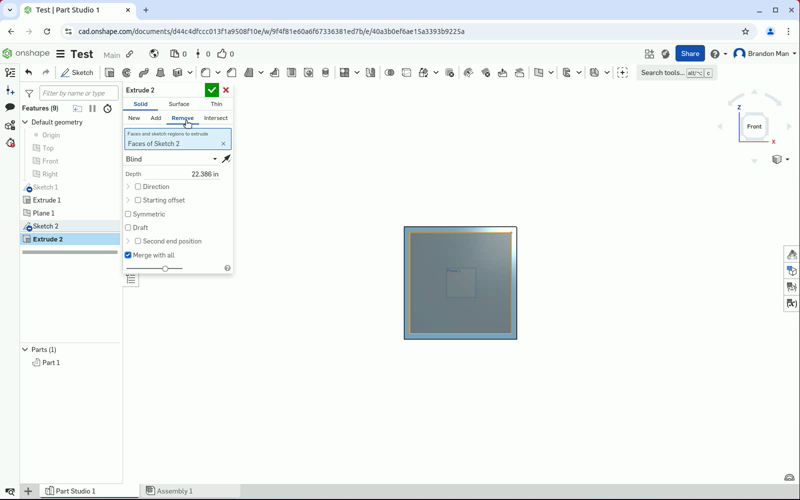
key(enter)
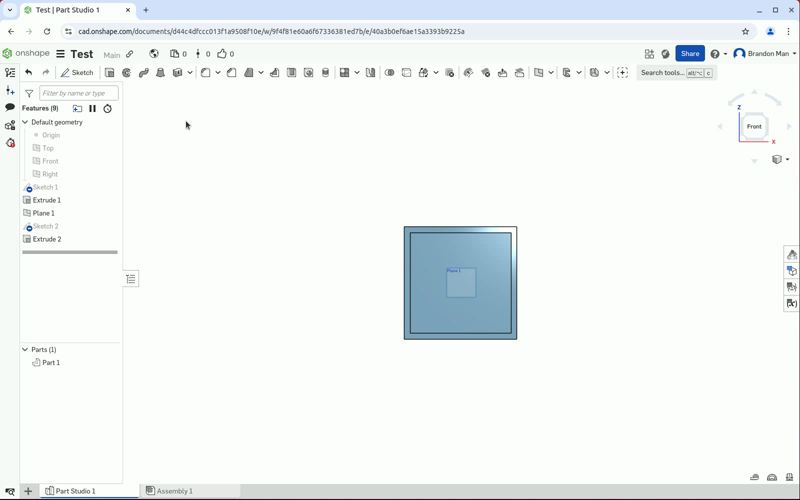
key(shift+h)
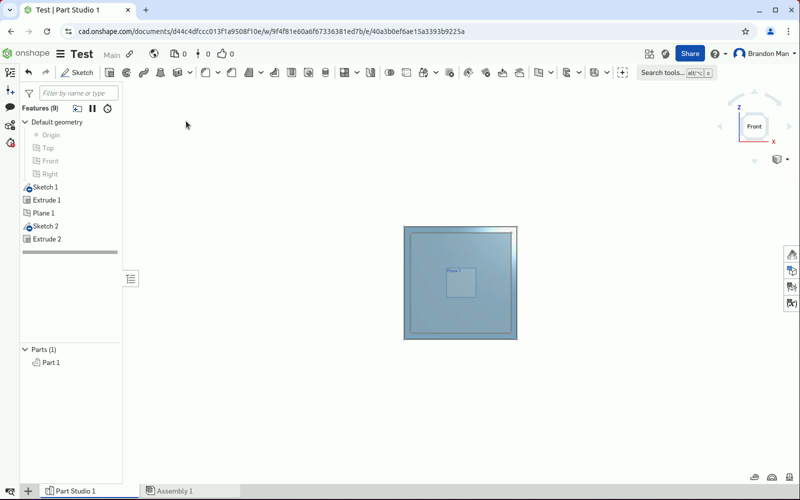
key(shift+h)
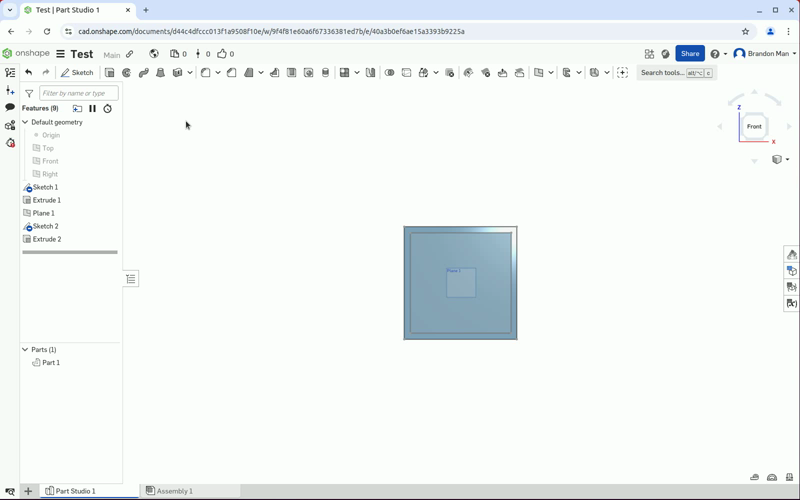
key(shift+7)
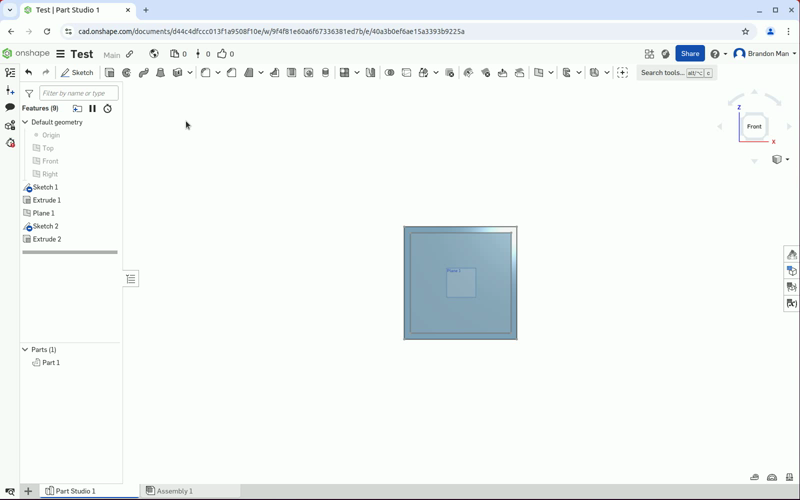
key(left, 2)
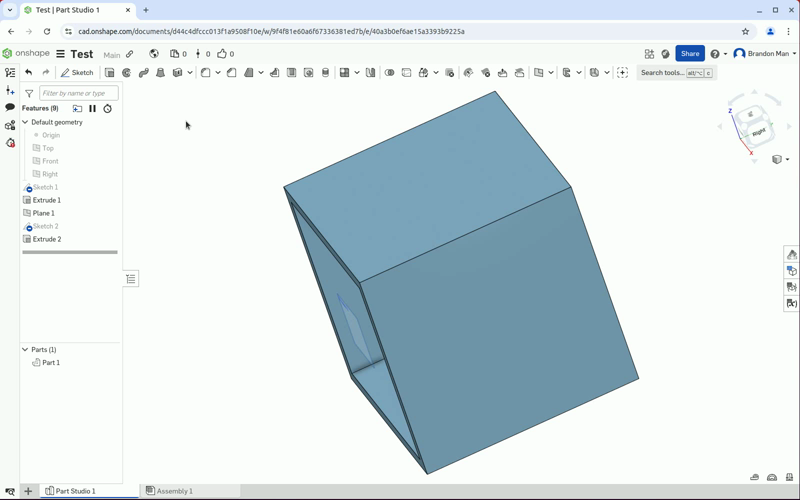
key(down, 2)
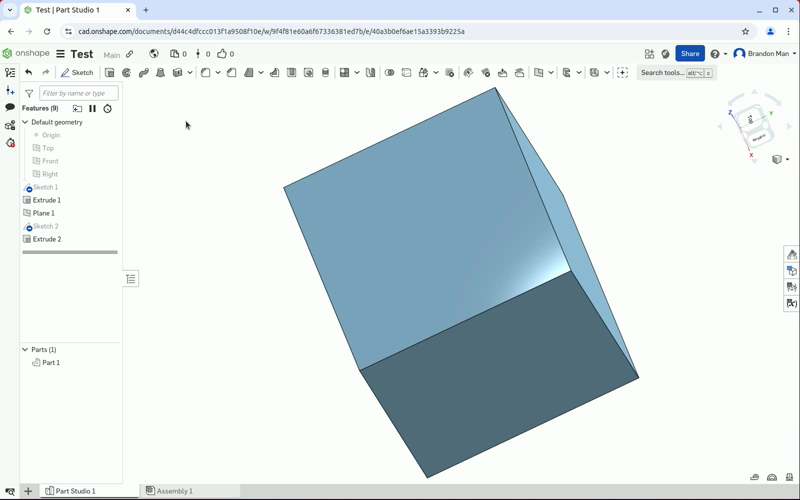
key(up, 2)
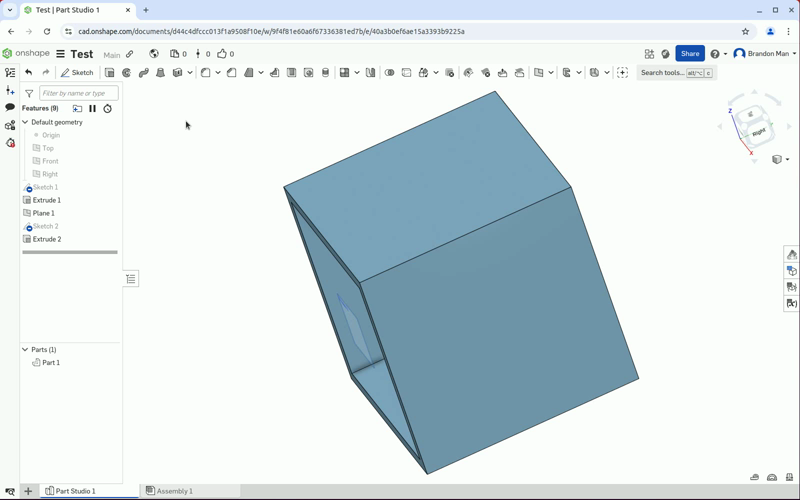
key(right, 2)
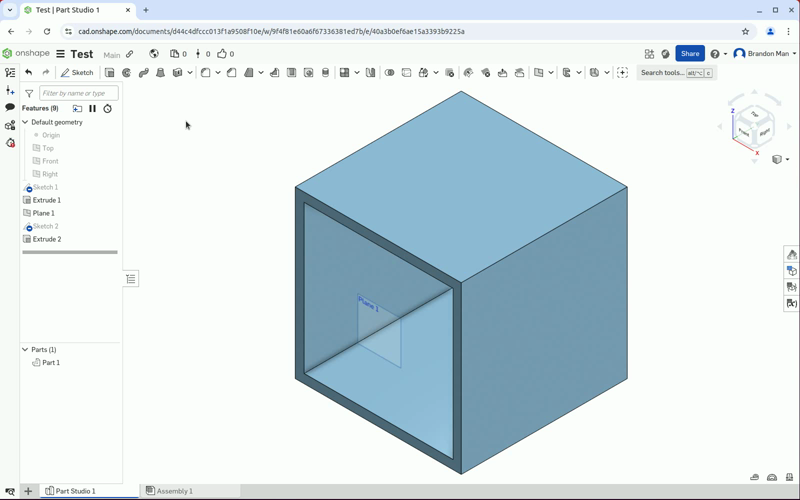
mouse_move(73, 189)
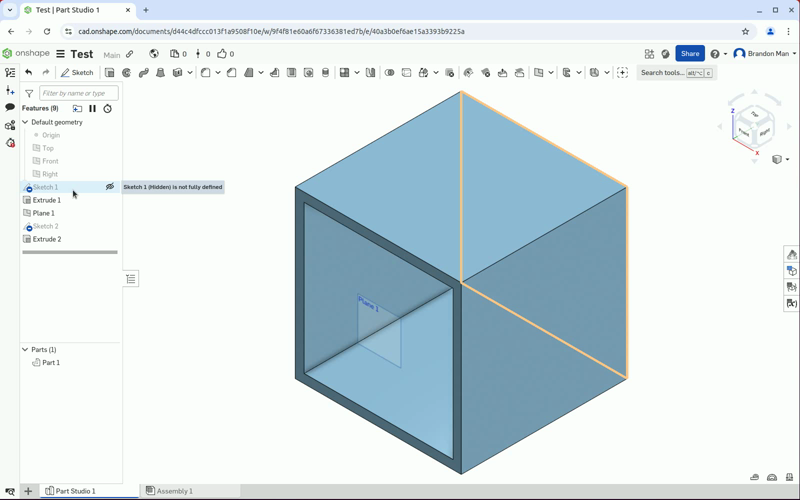
click(73, 189)